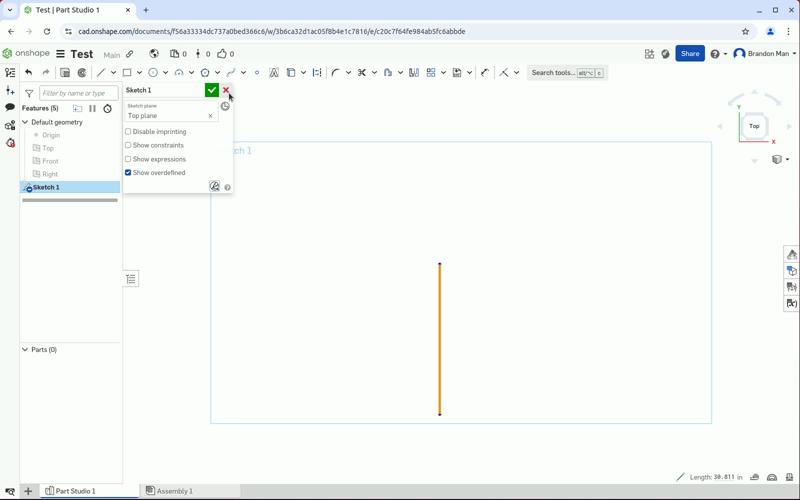
key(shift+h)
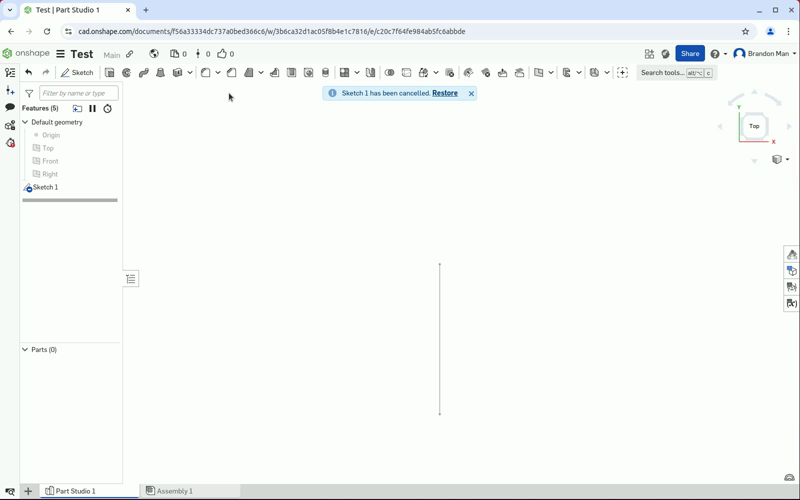
mouse_move(73, 352)
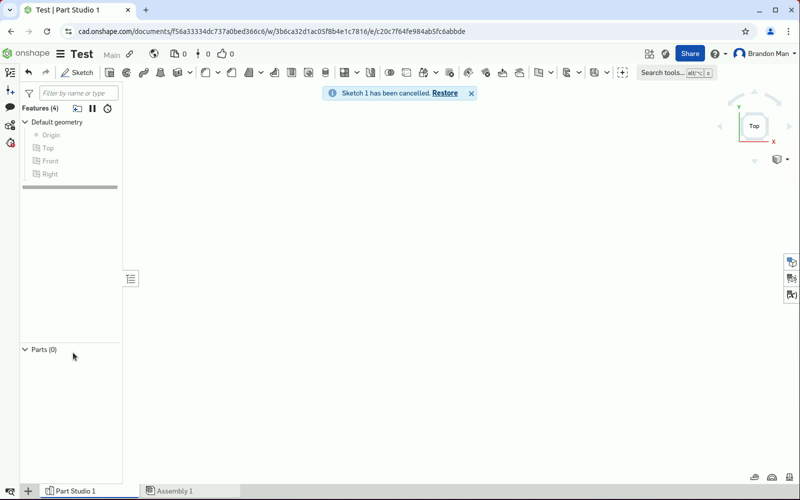
key(y)
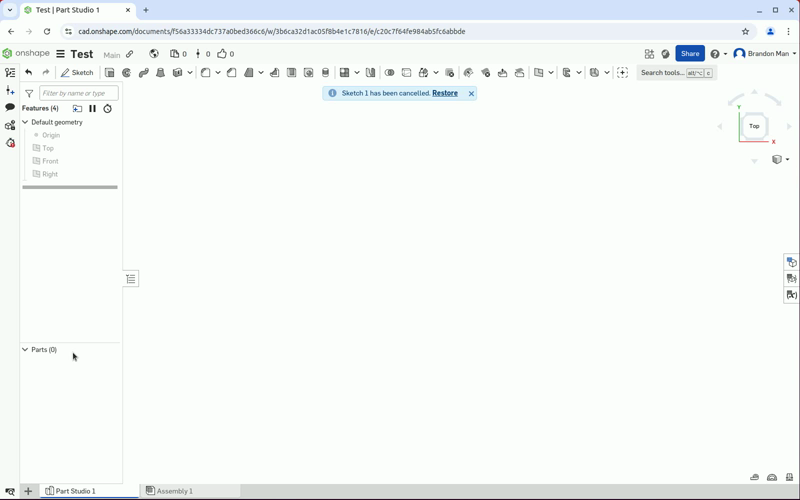
key(shift+p)
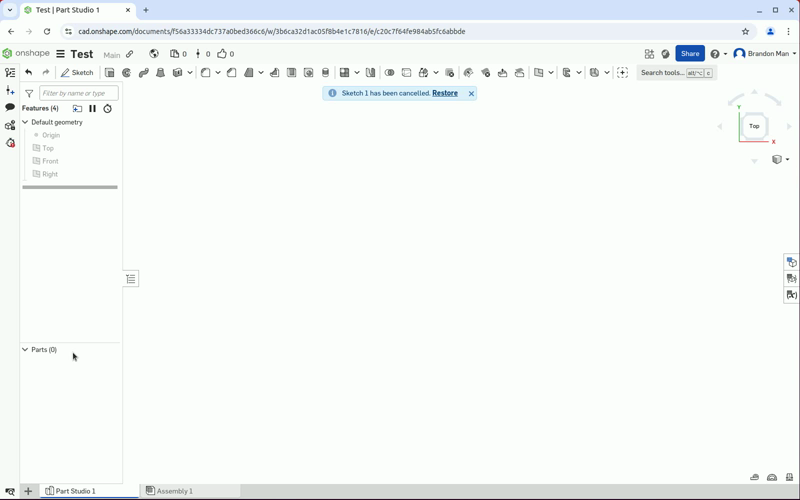
key(space)
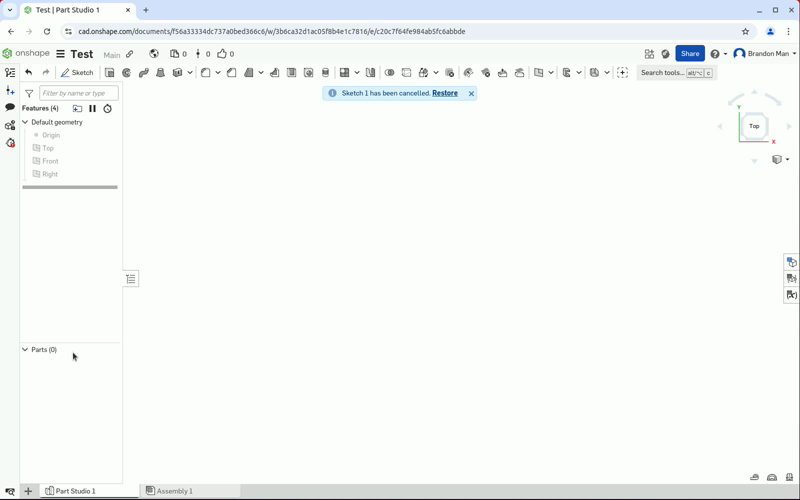
key_down(shift)
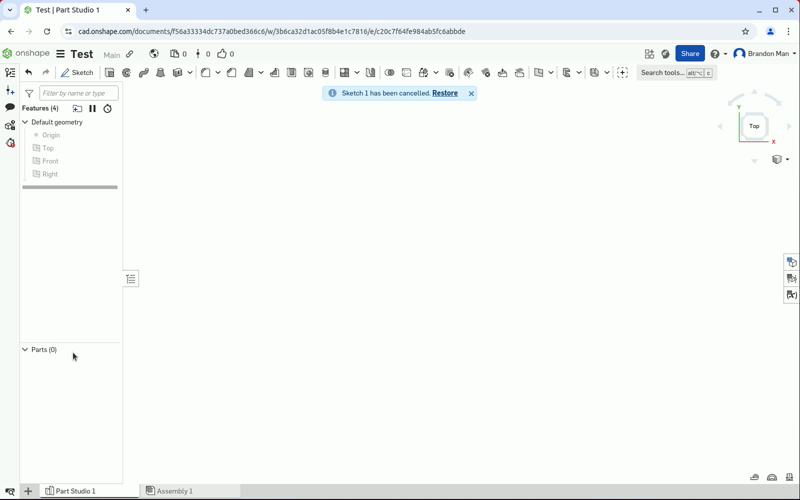
key(up)
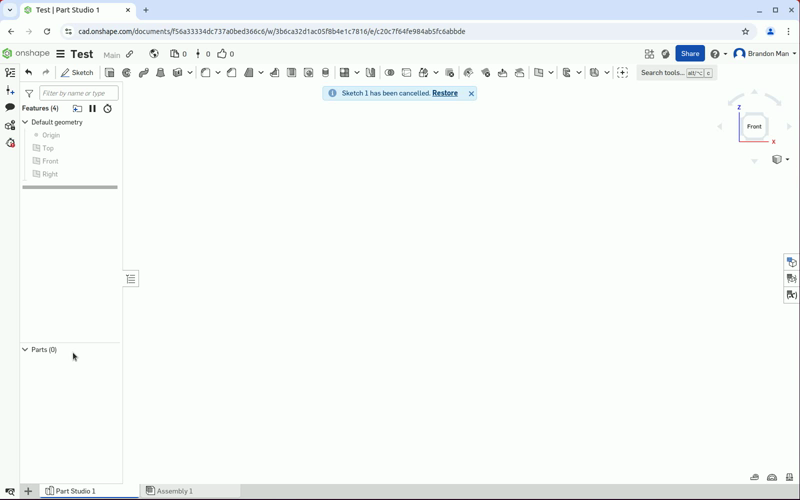
key_up(shift)
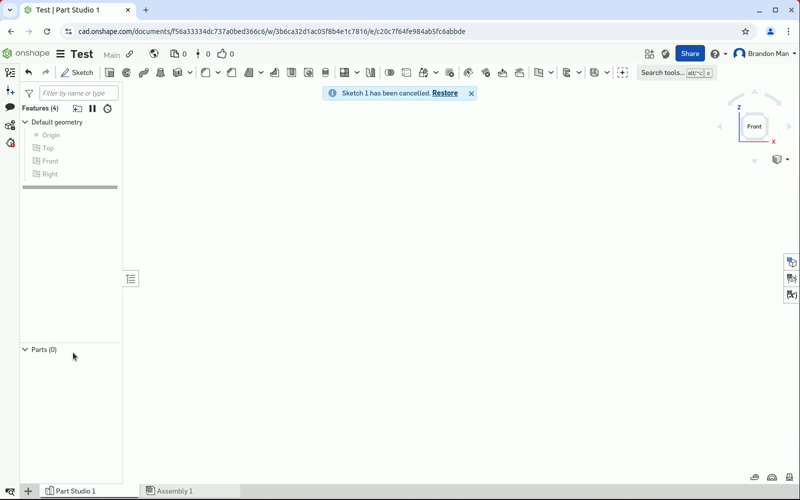
mouse_move(73, 352)
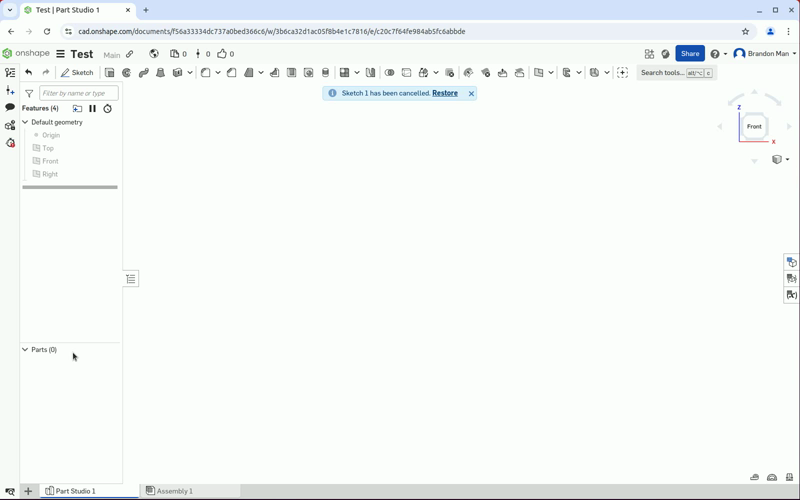
key(shift+y)
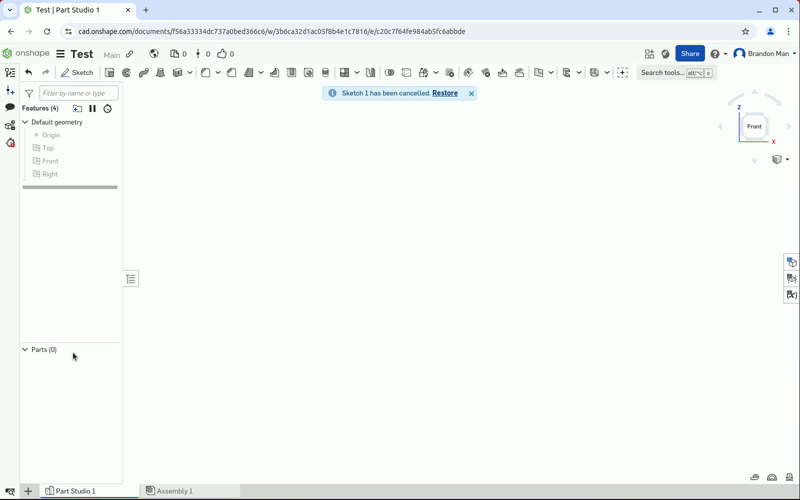
key(shift+s)
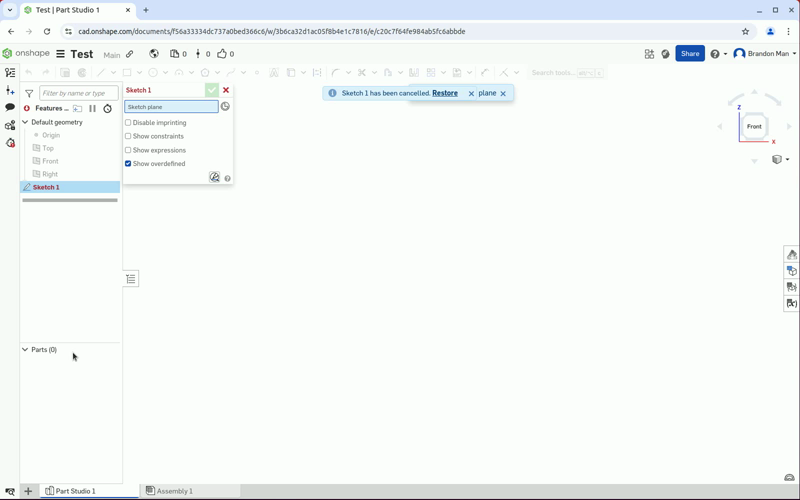
mouse_move(73, 163)
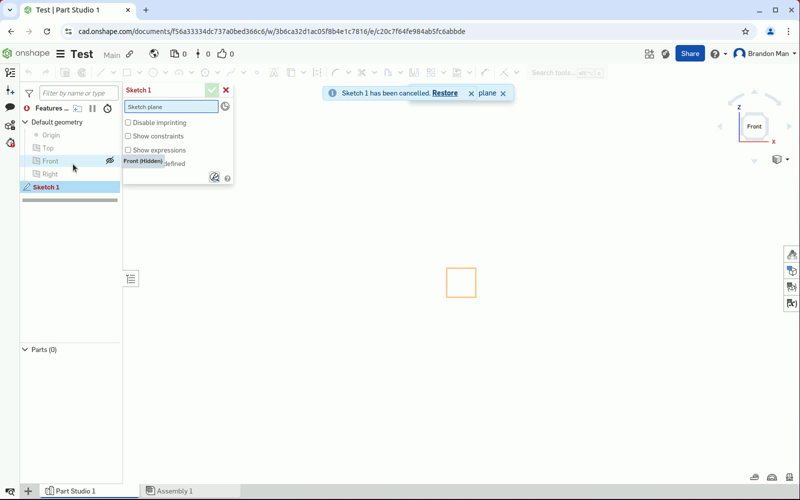
click(73, 163)
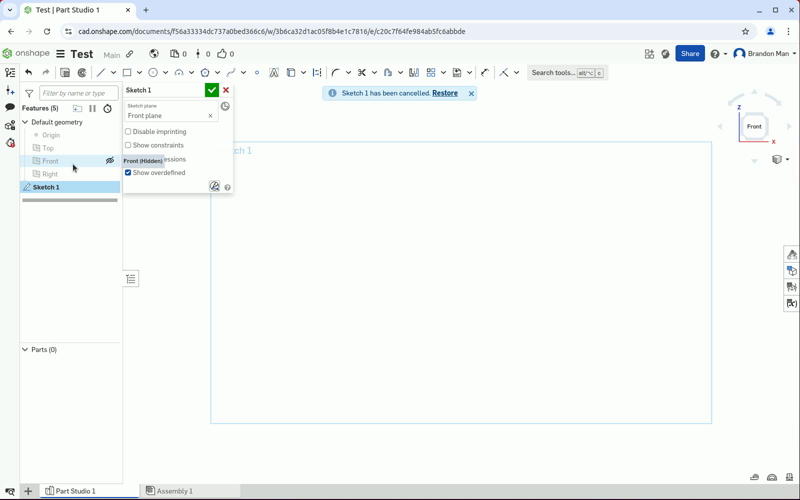
mouse_move(73, 352)
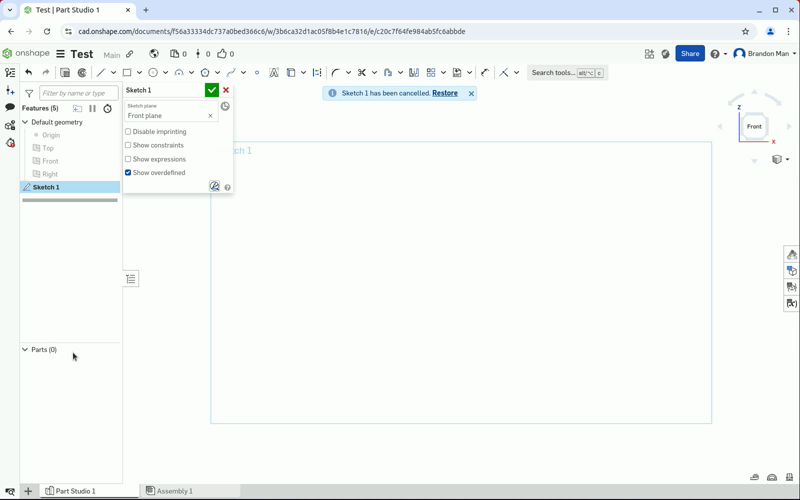
key(y)
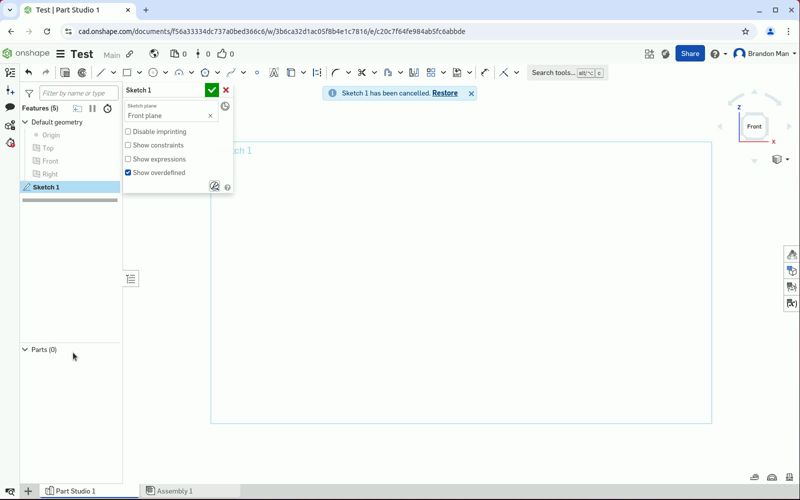
key(l)
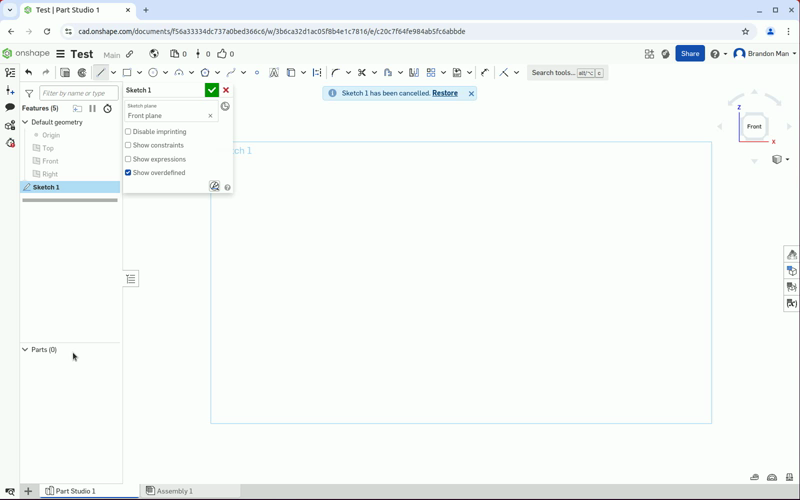
key_down(shift)
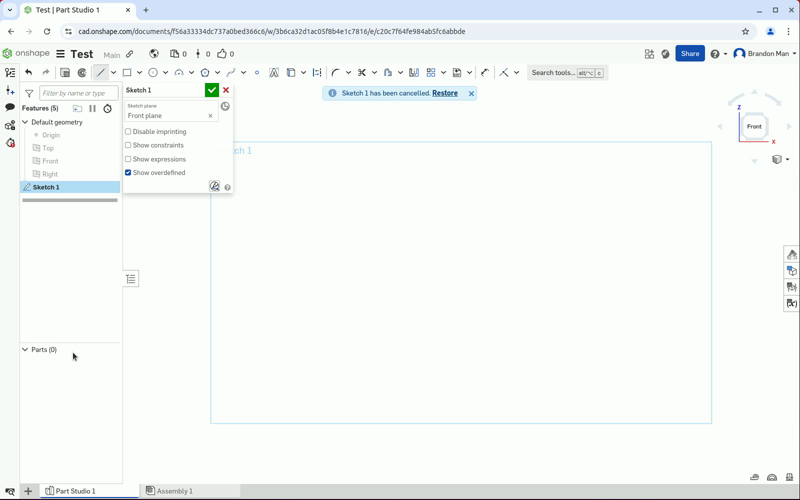
mouse_move(348, 339)
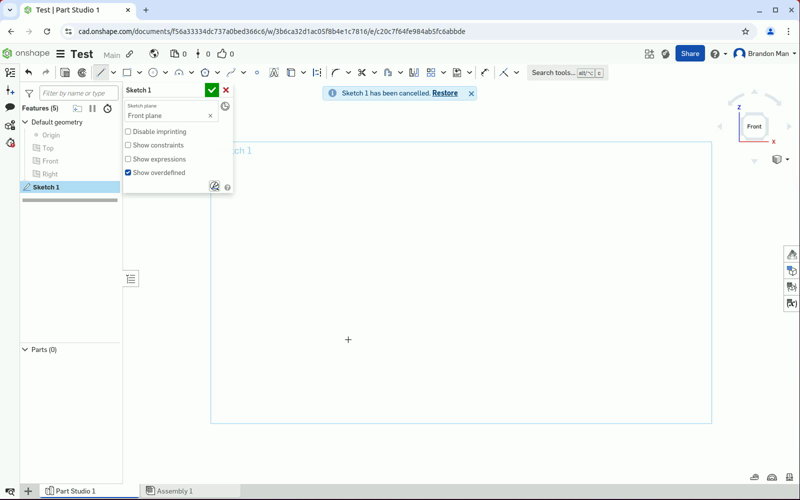
click(348, 339)
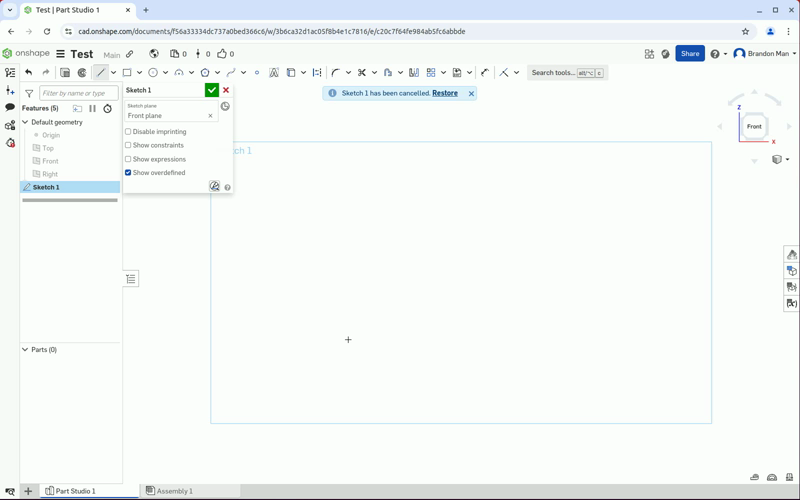
key_up(shift)
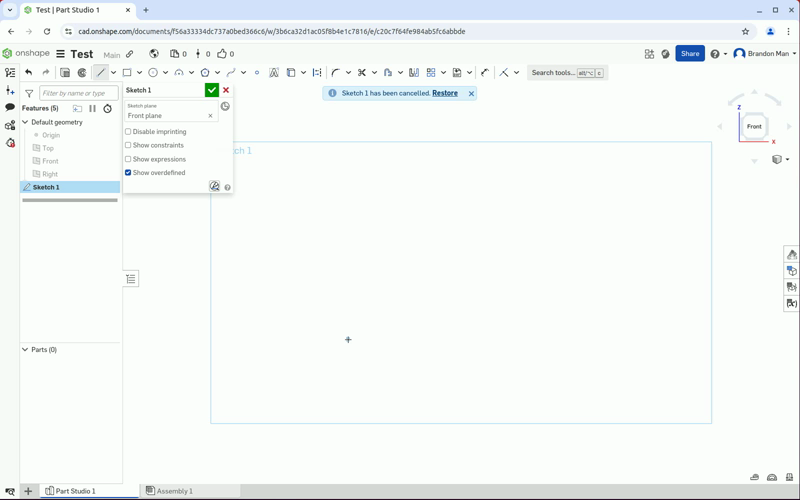
key_down(shift)
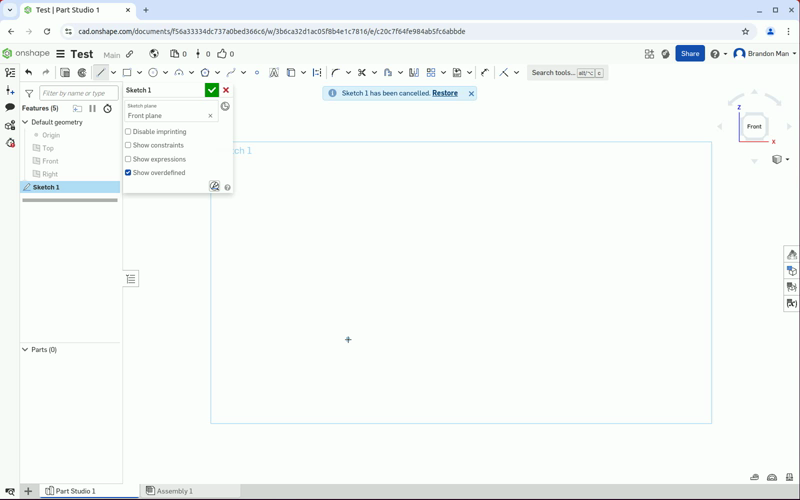
mouse_move(572, 339)
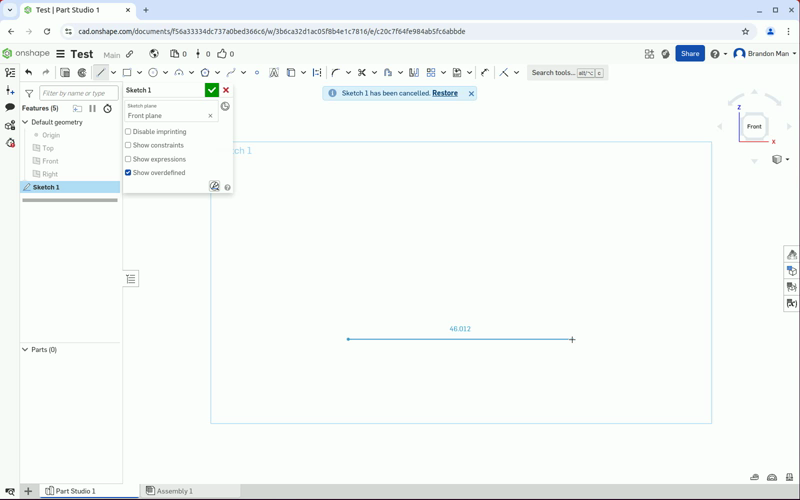
click(572, 339)
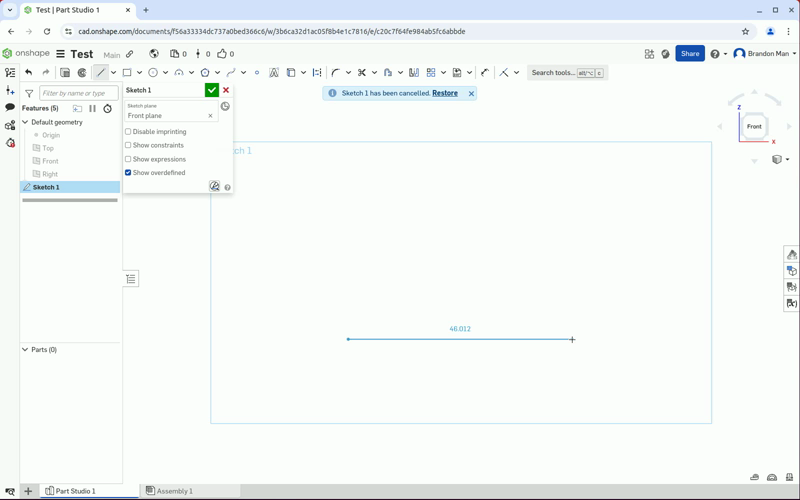
key_up(shift)
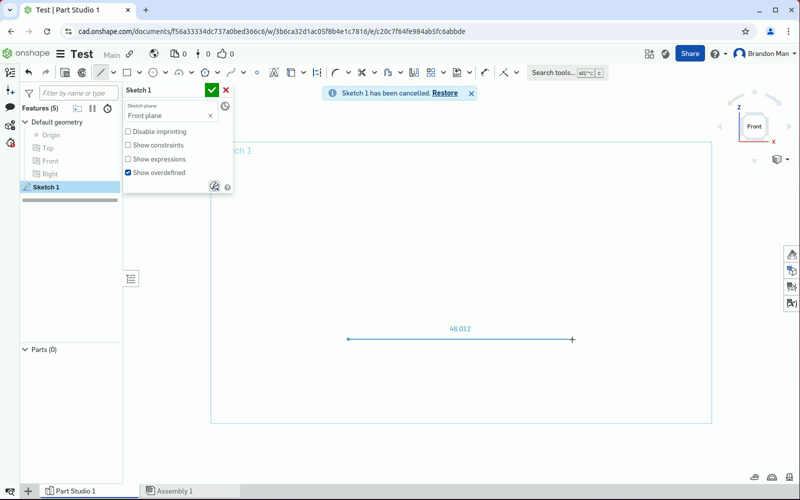
key_down(shift)
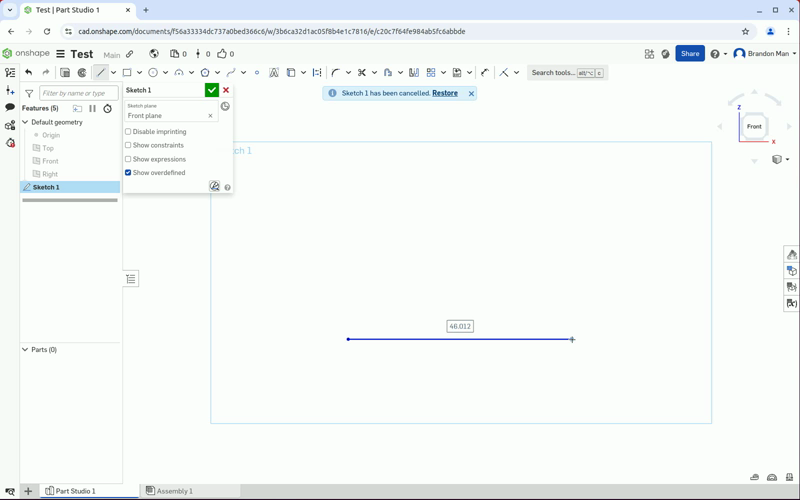
mouse_move(572, 226)
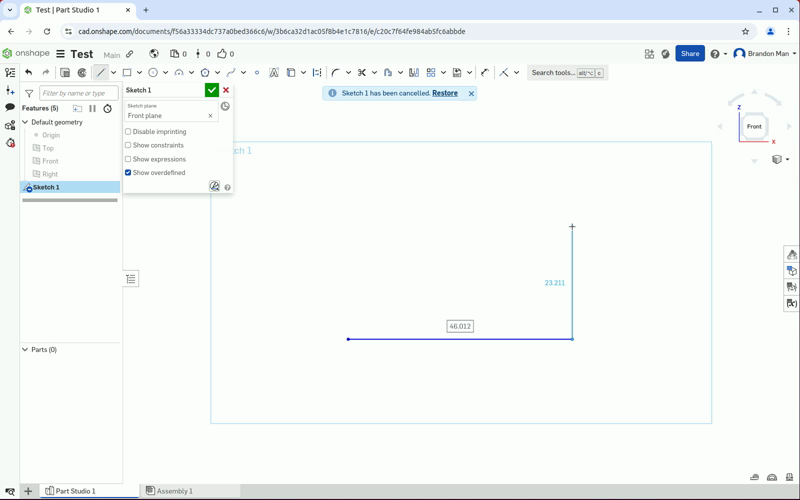
click(572, 226)
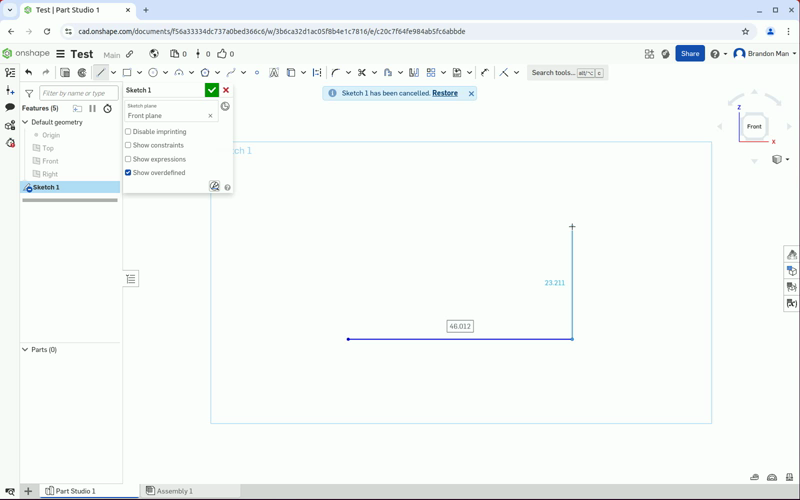
key_up(shift)
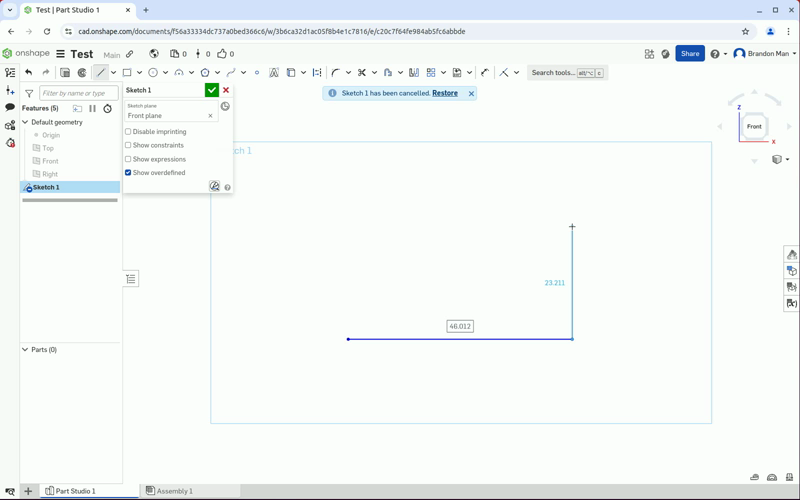
key_down(shift)
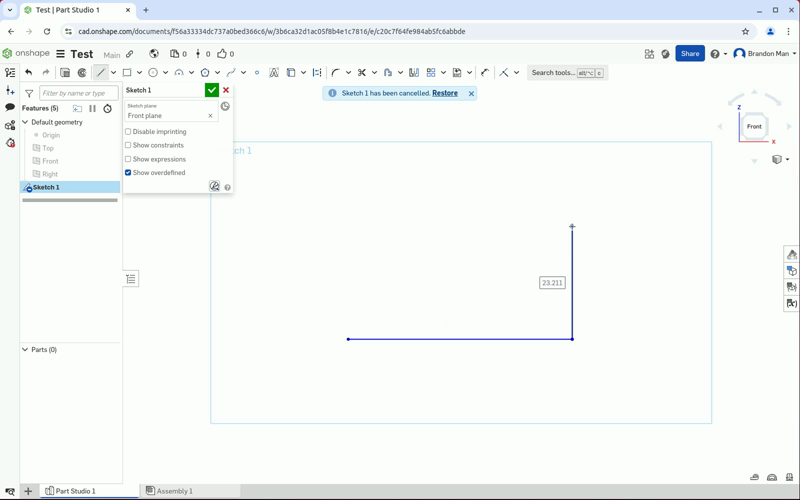
mouse_move(348, 226)
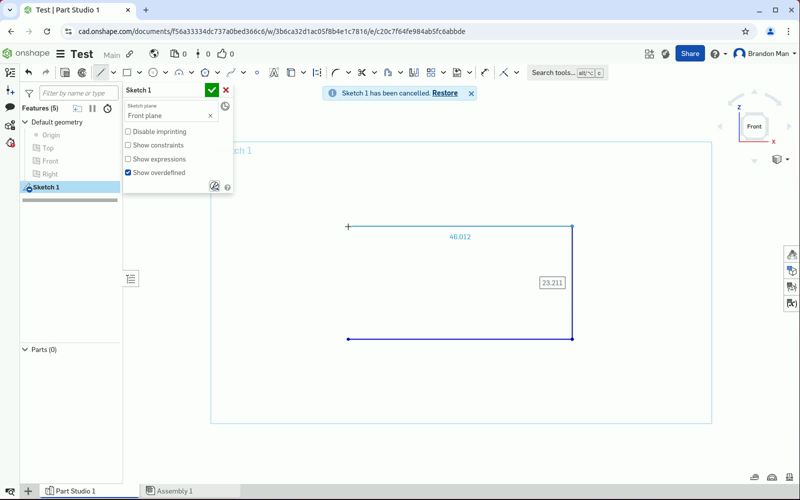
click(348, 226)
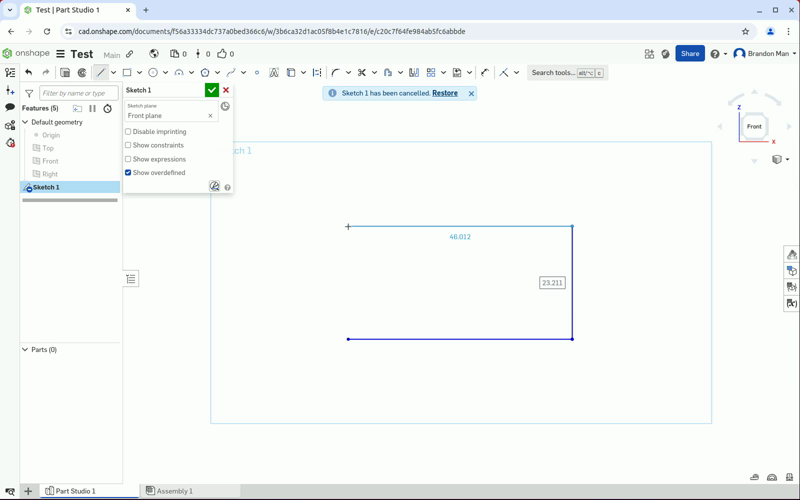
key_up(shift)
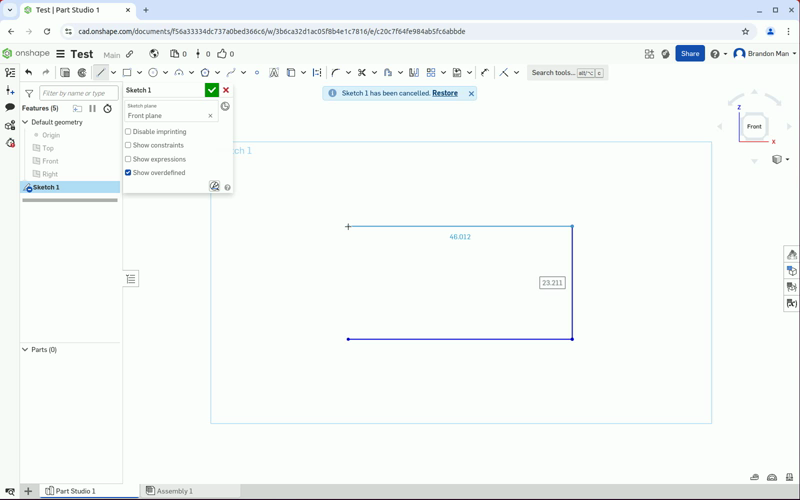
key_down(shift)
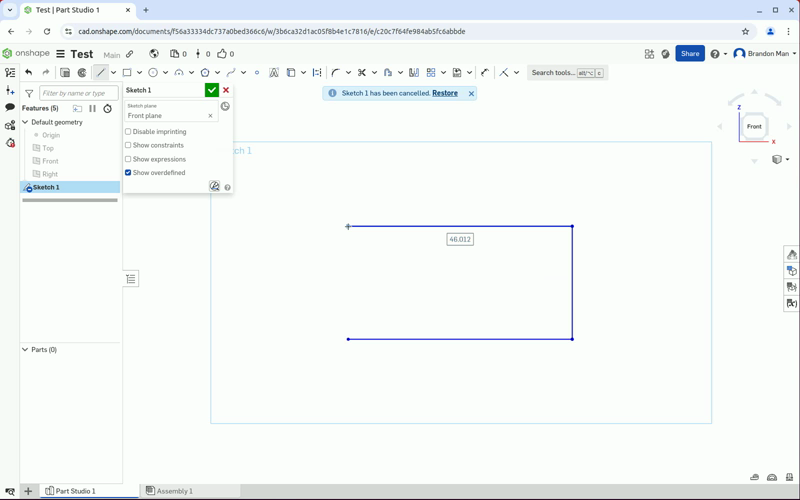
mouse_move(348, 339)
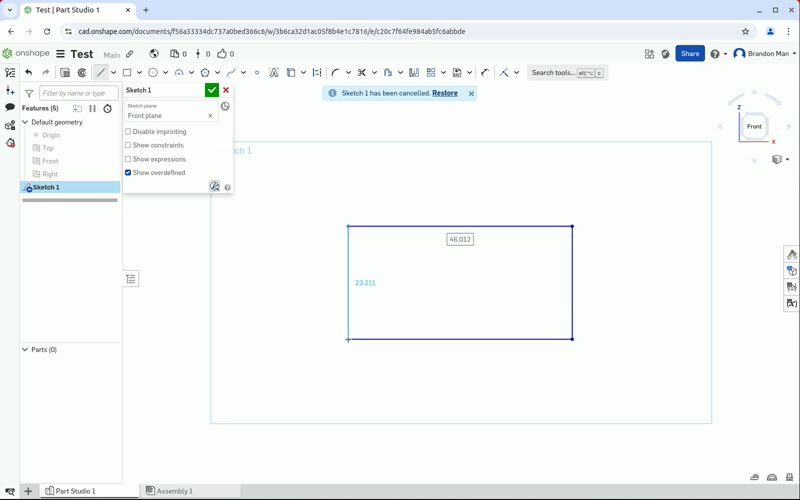
key_up(shift)
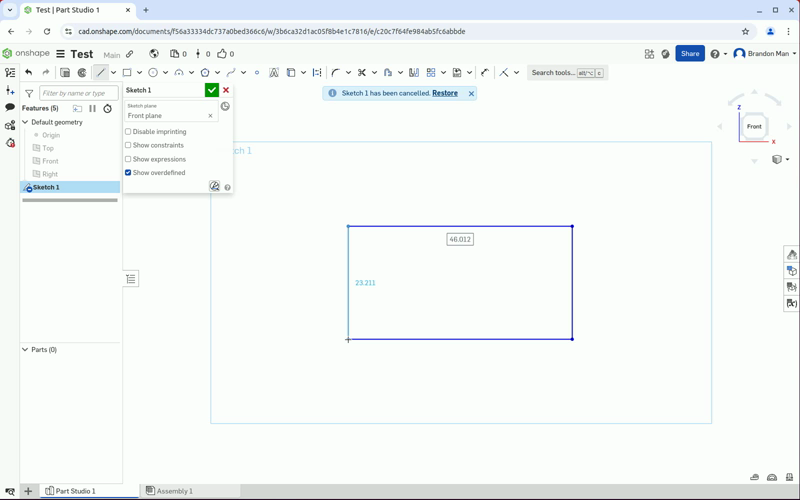
click(348, 339)
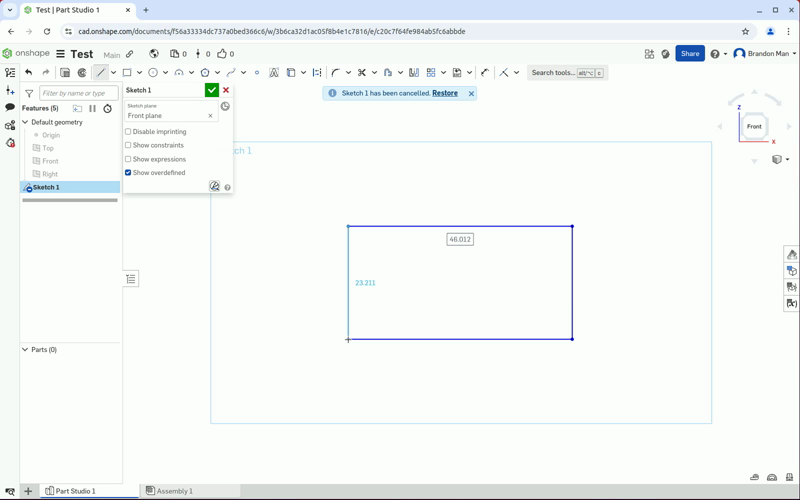
key(esc)
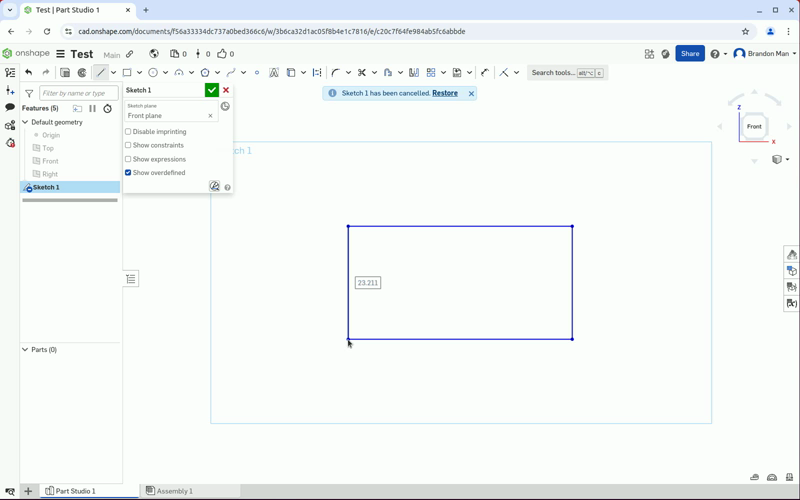
mouse_move(433, 285)
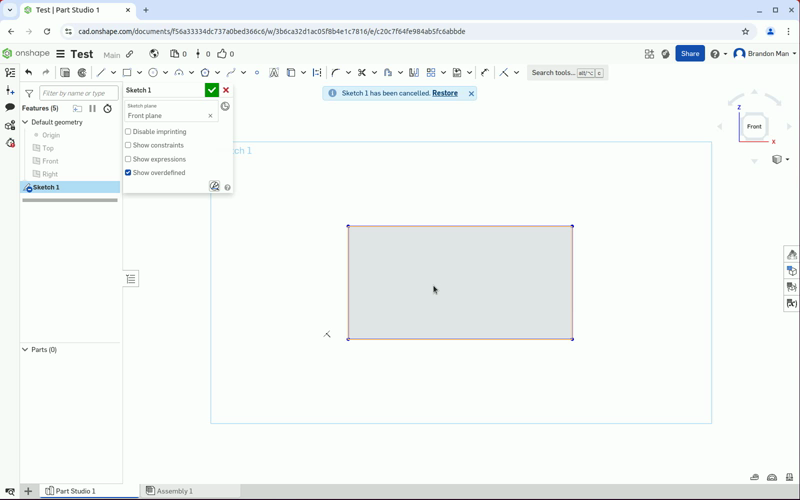
click(433, 285)
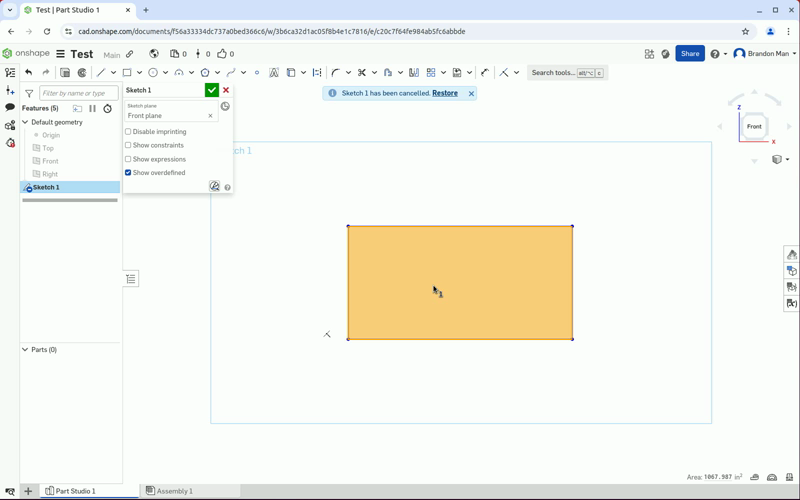
mouse_move(73, 352)
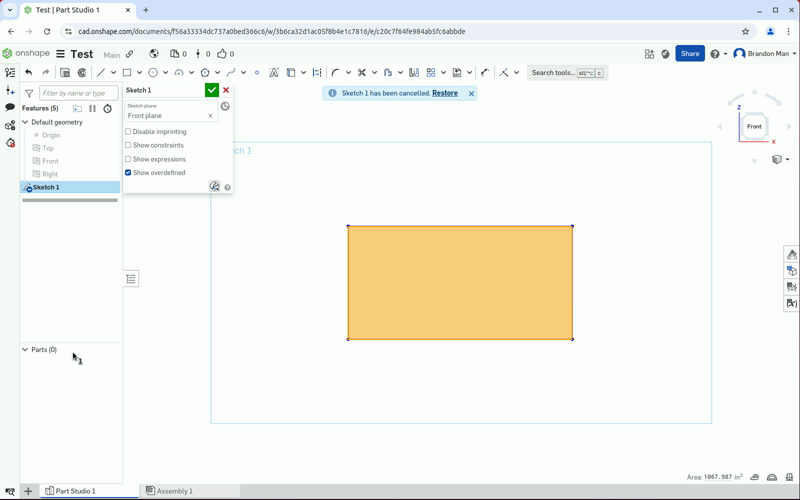
key(shift+y)
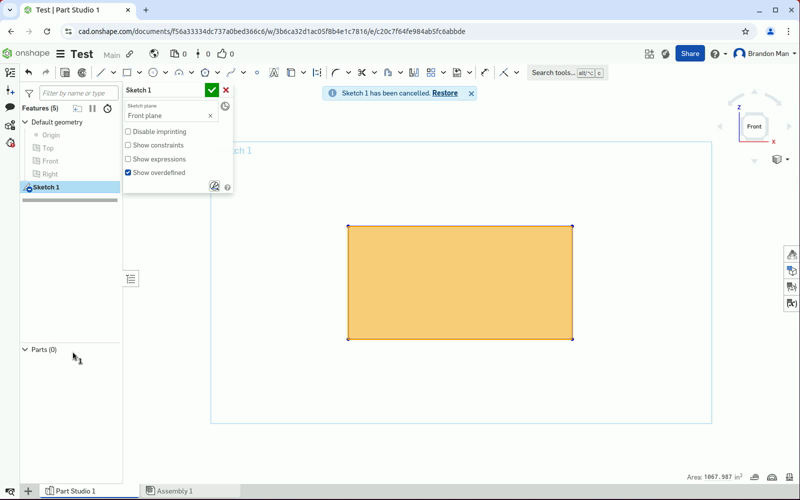
key(shift+e)
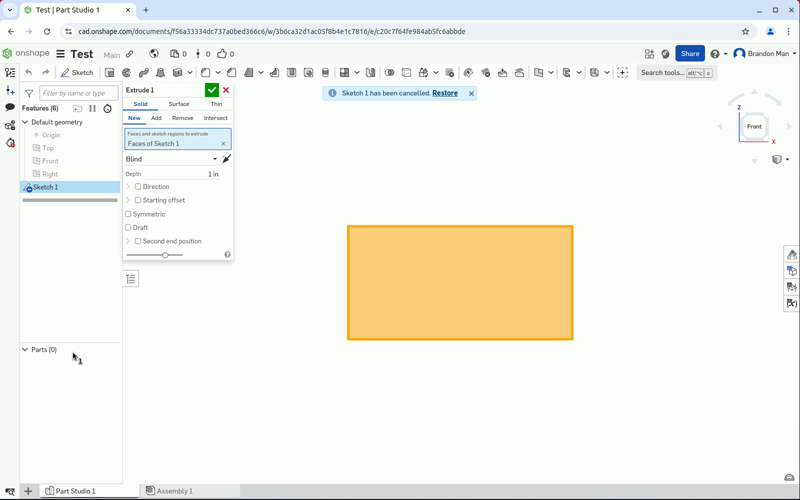
mouse_move(143, 106)
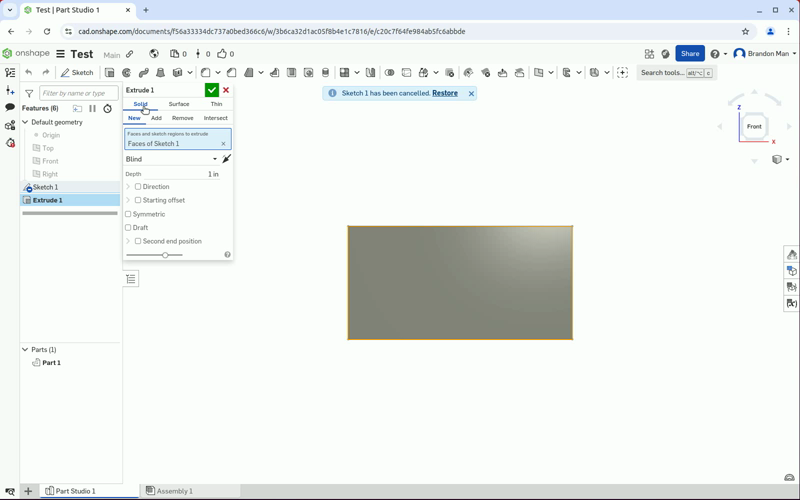
click(143, 106)
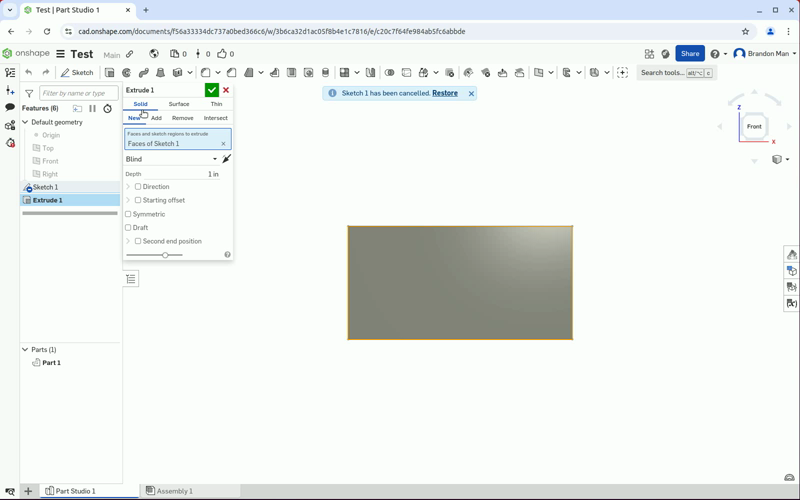
mouse_move(137, 120)
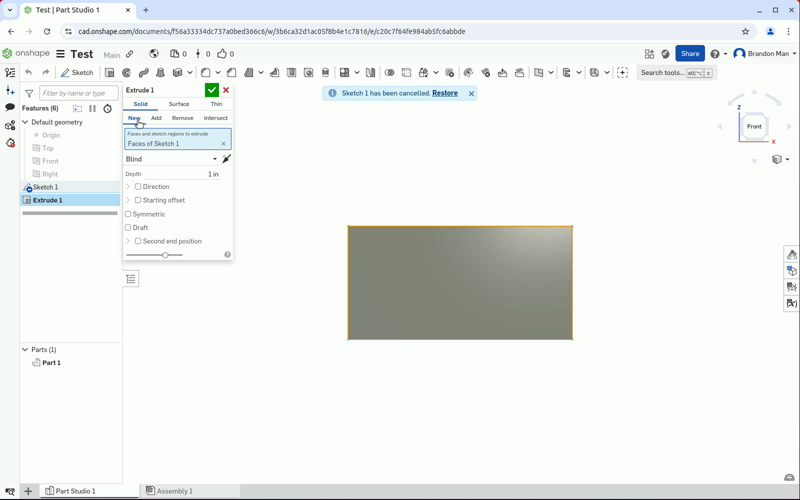
click(137, 120)
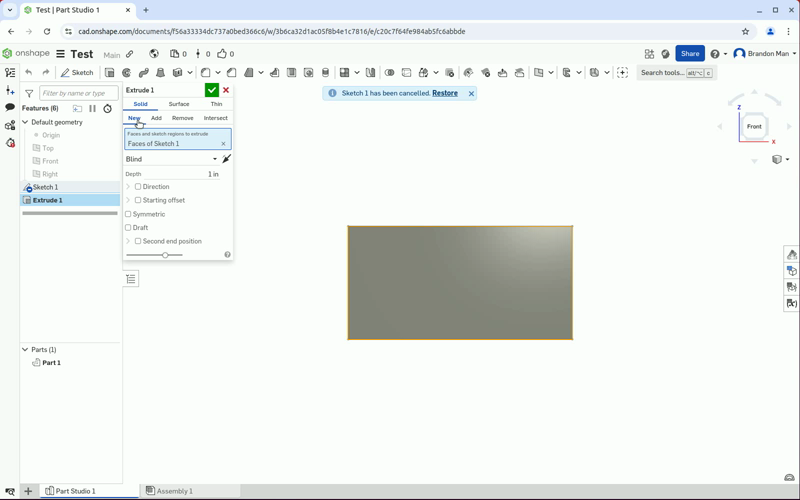
key(tab, 4)
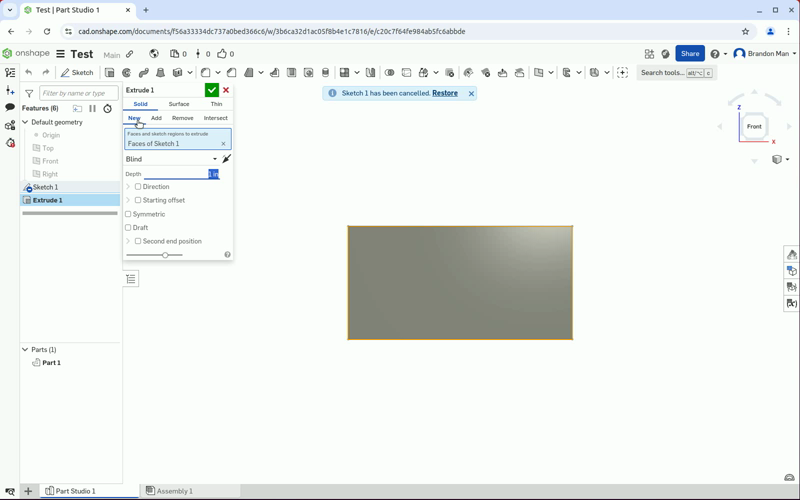
text(11.554)
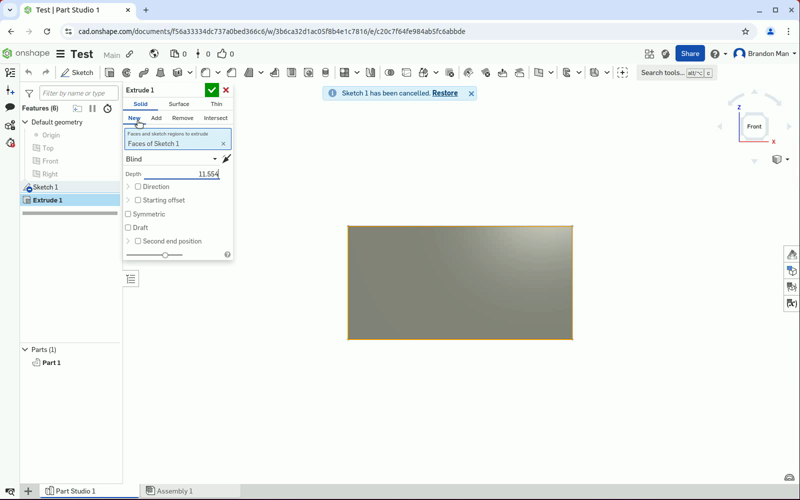
key(enter)
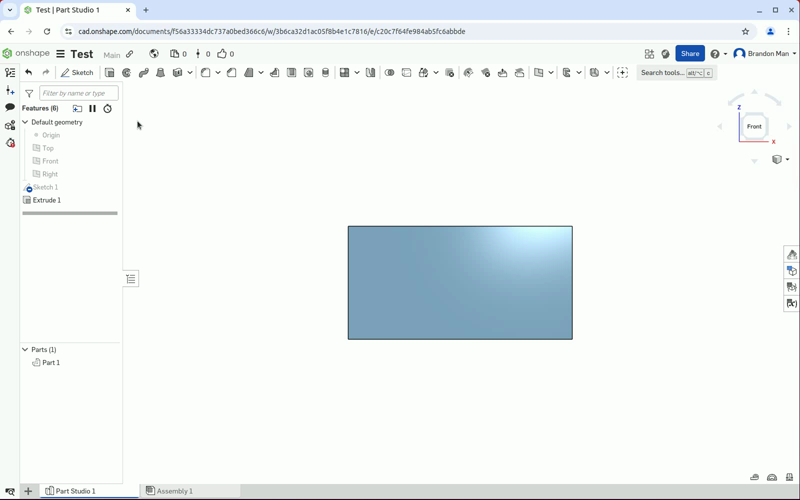
key(shift+h)
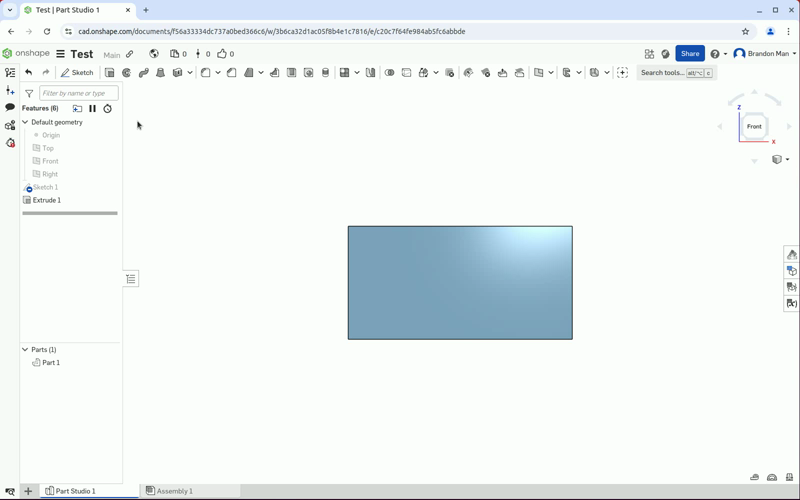
key(shift+h)
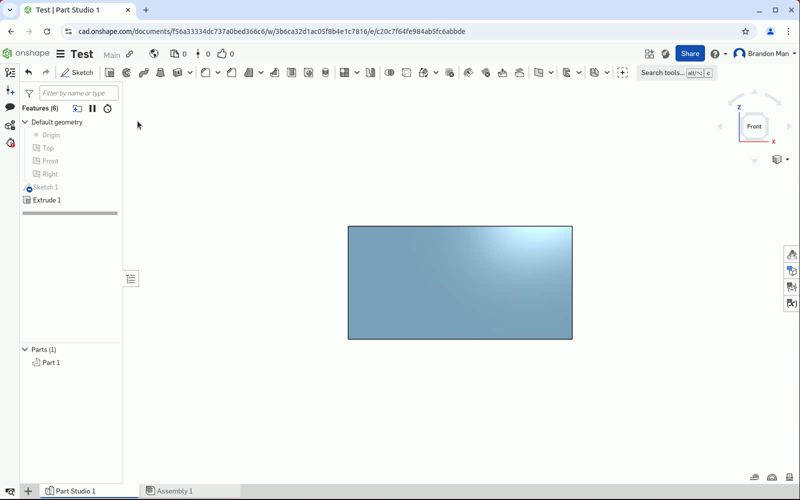
mouse_move(73, 189)
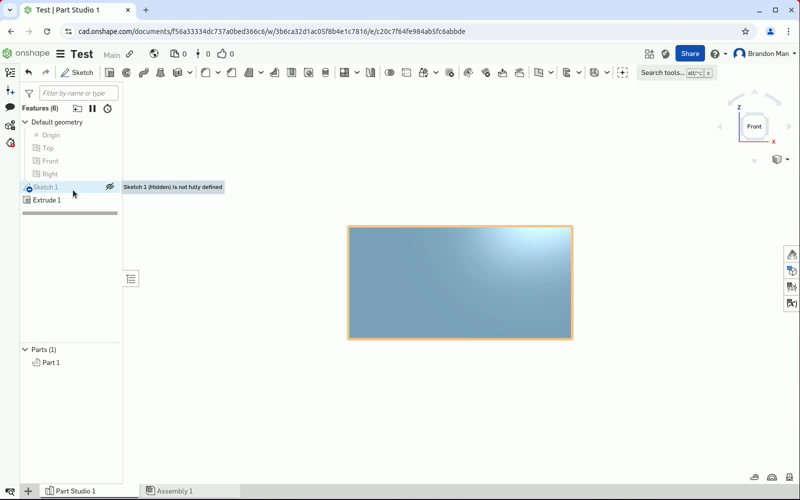
click(73, 189)
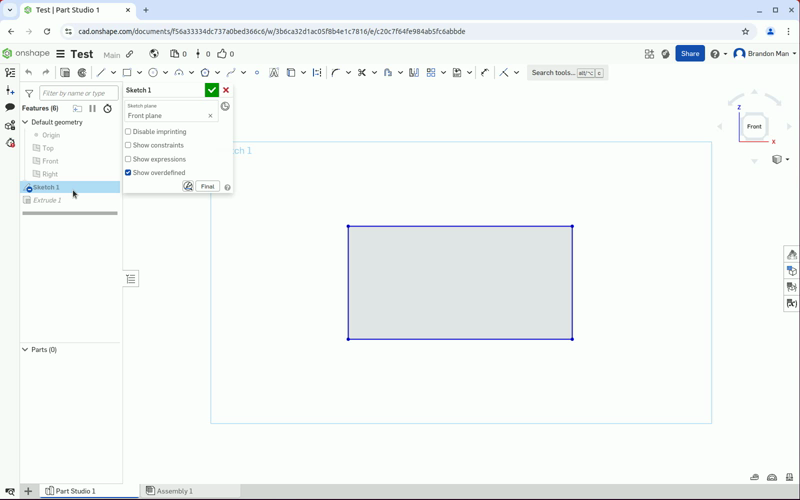
mouse_move(229, 92)
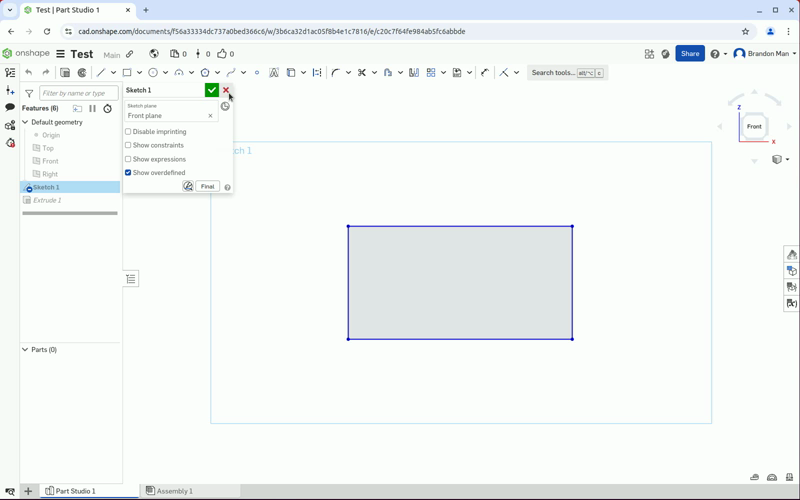
click(229, 92)
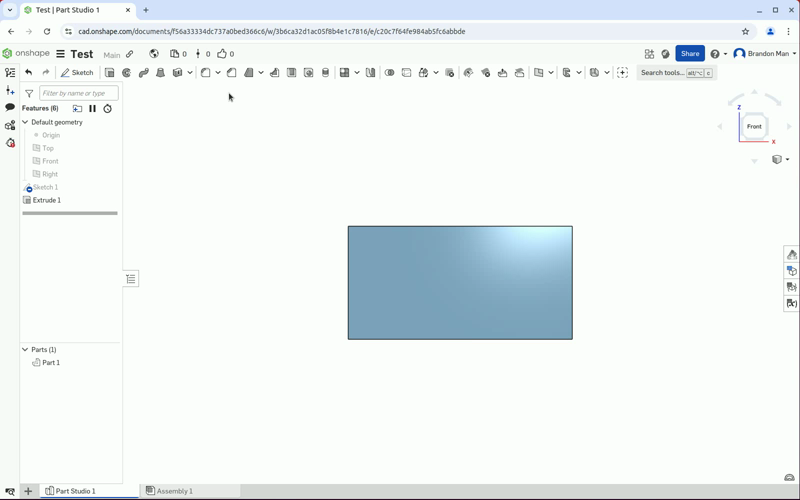
mouse_move(541, 75)
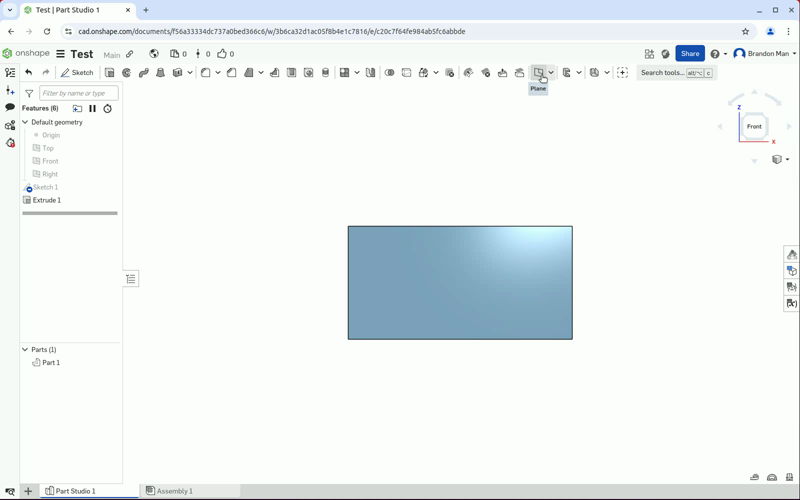
click(541, 75)
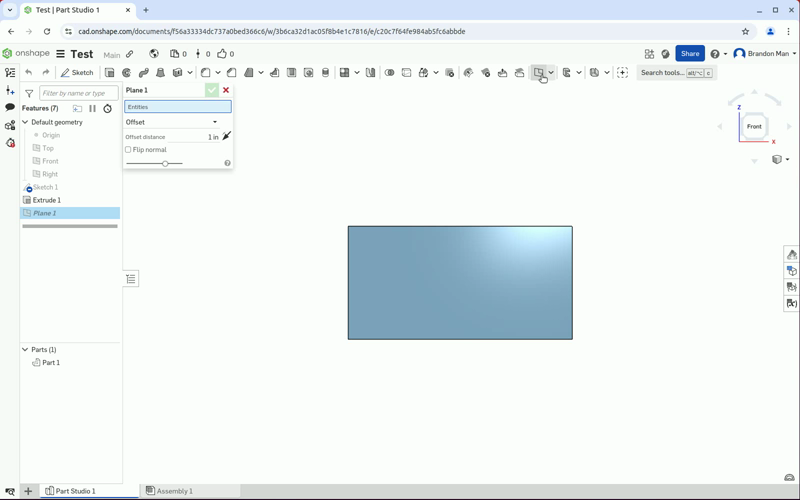
mouse_move(73, 163)
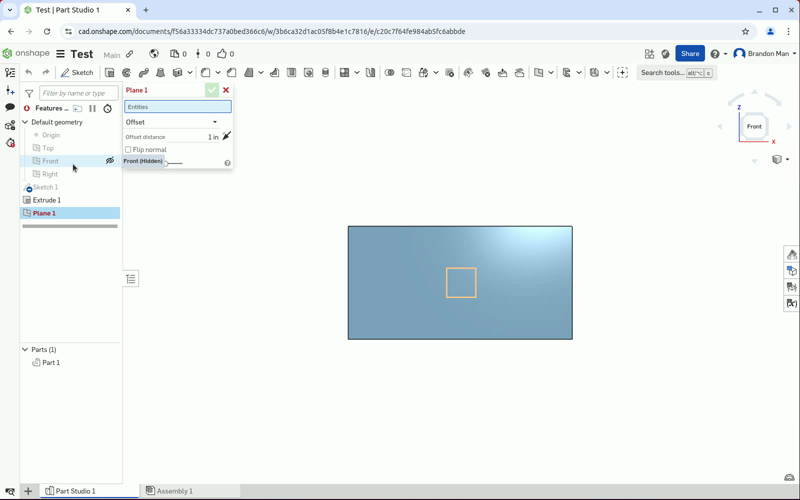
click(73, 163)
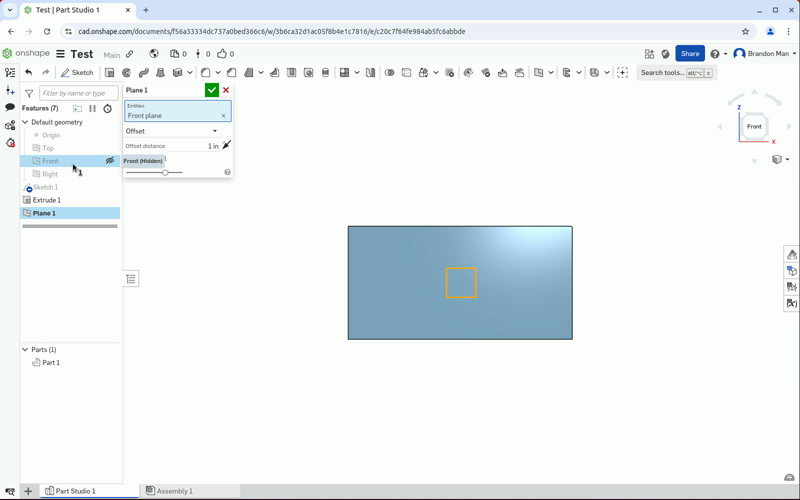
key(tab, 2)
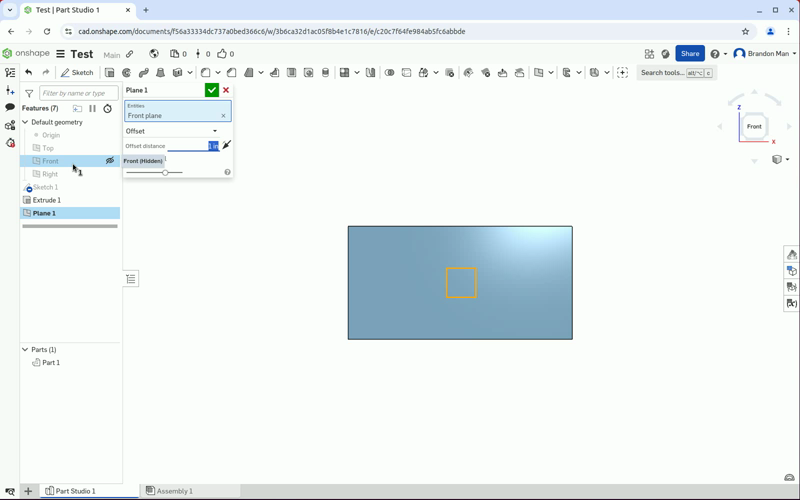
text(11.554)
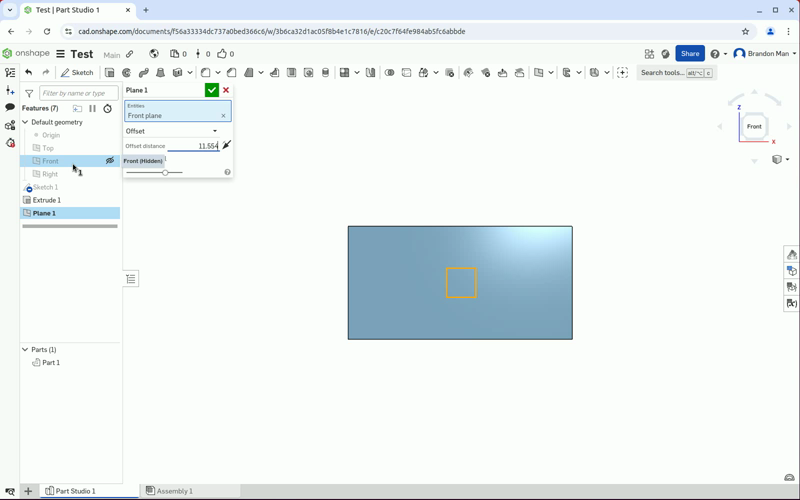
key(enter, 2)
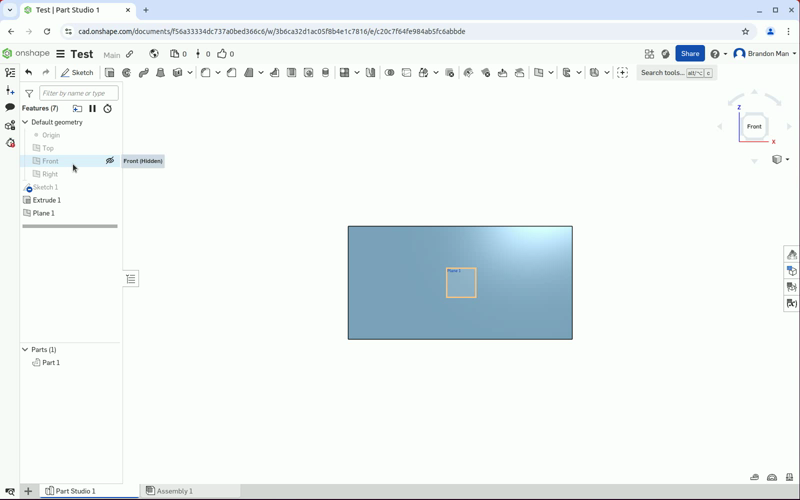
key(shift+s)
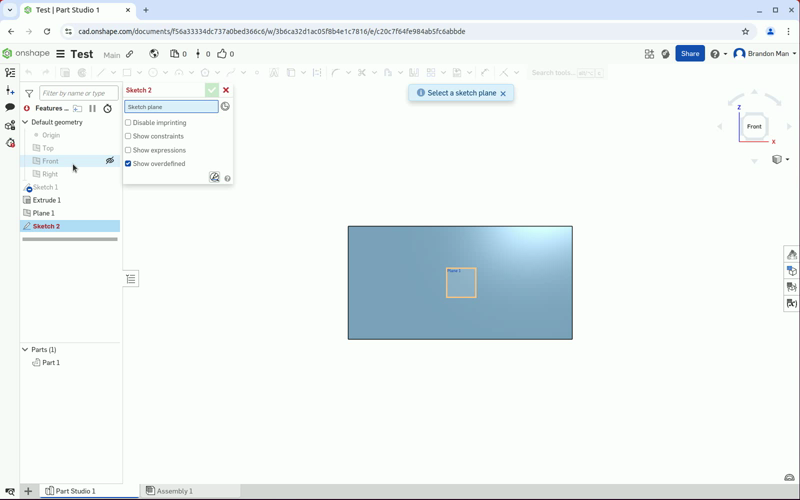
mouse_move(73, 215)
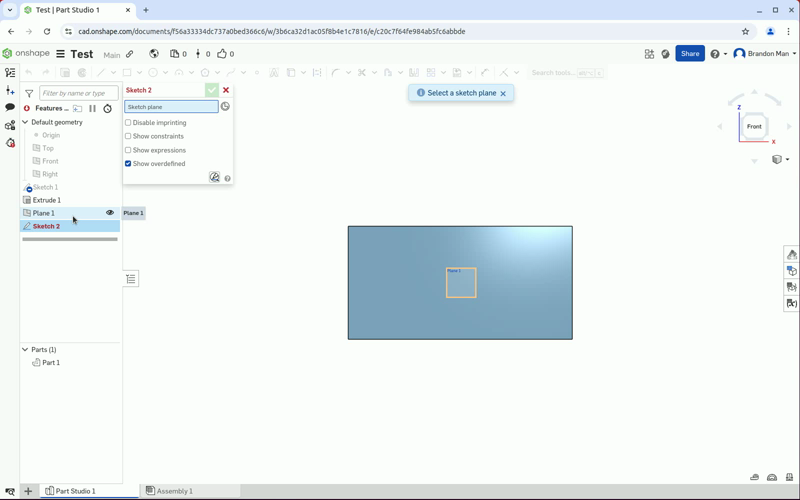
click(73, 215)
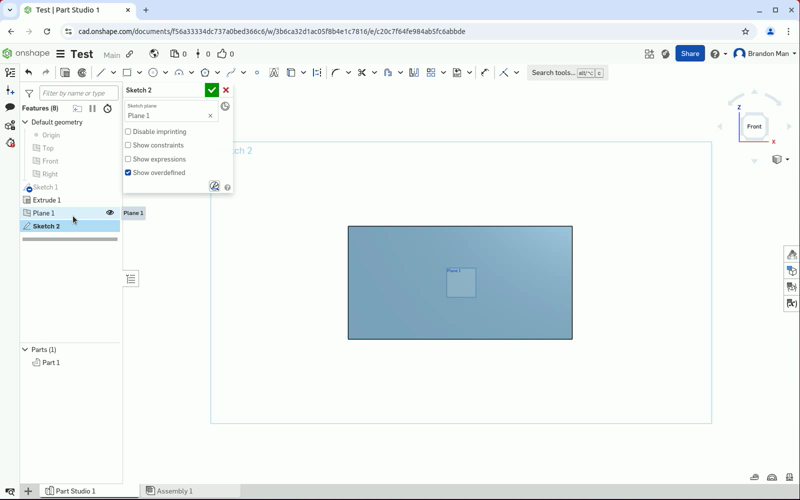
mouse_move(73, 352)
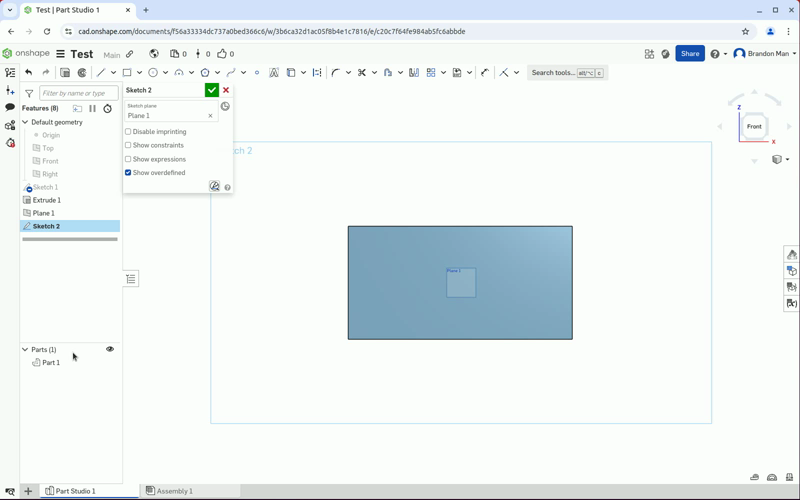
key(y)
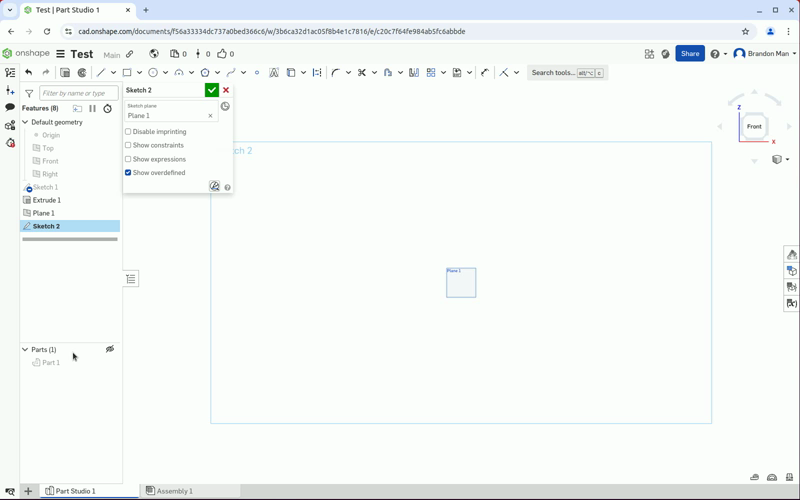
key(l)
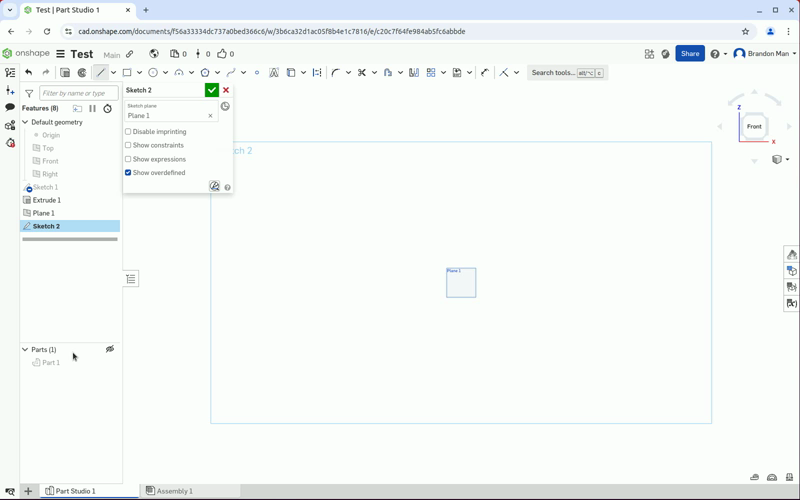
key_down(shift)
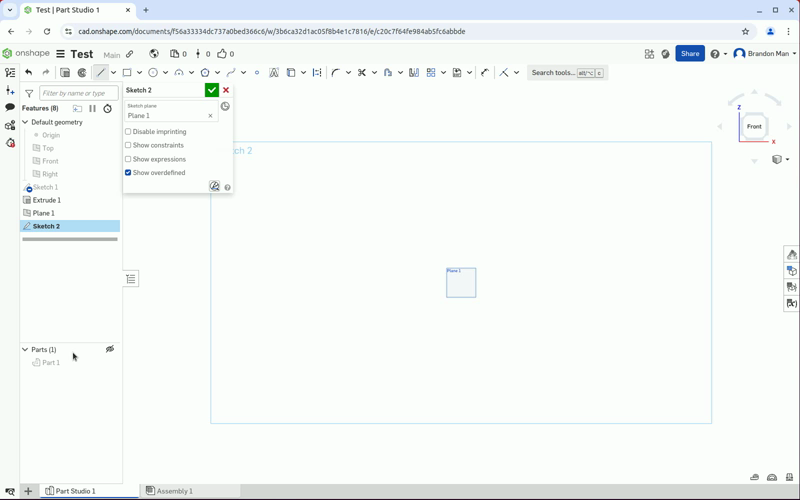
mouse_move(404, 254)
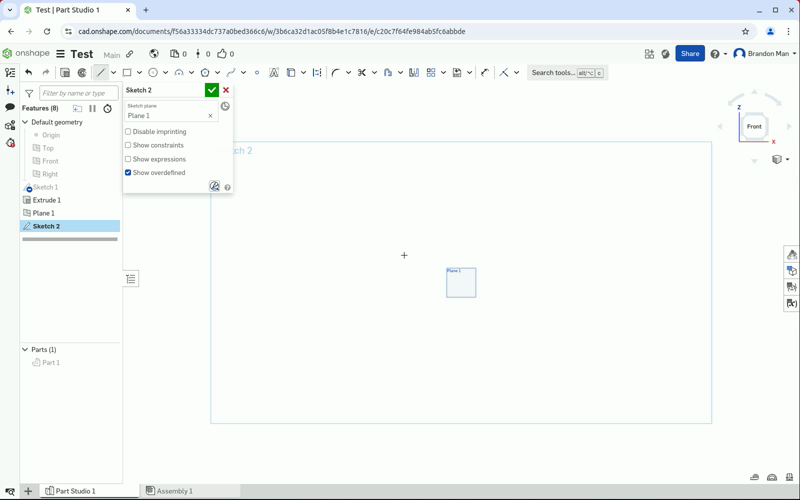
click(404, 254)
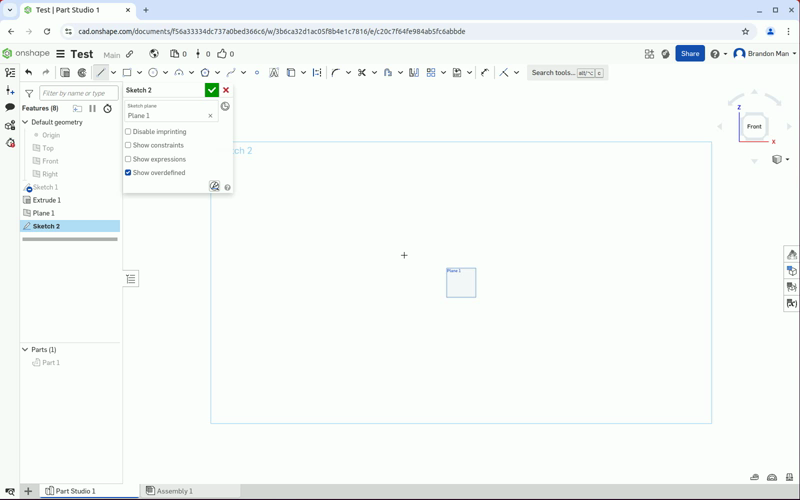
key_up(shift)
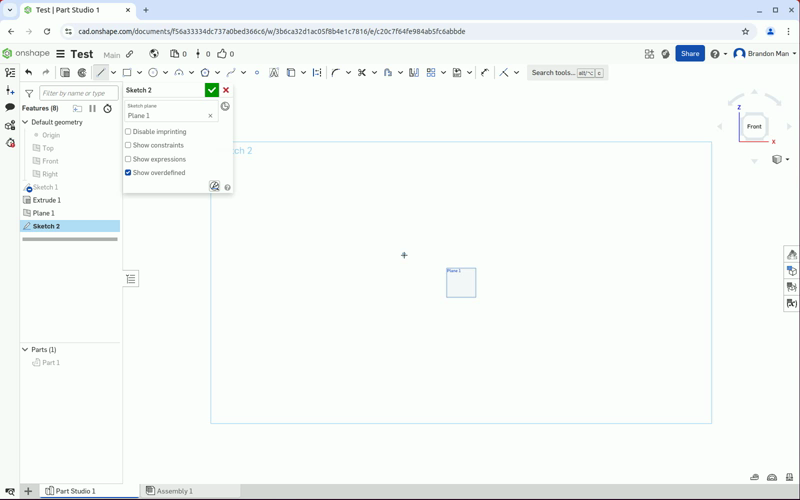
key_down(shift)
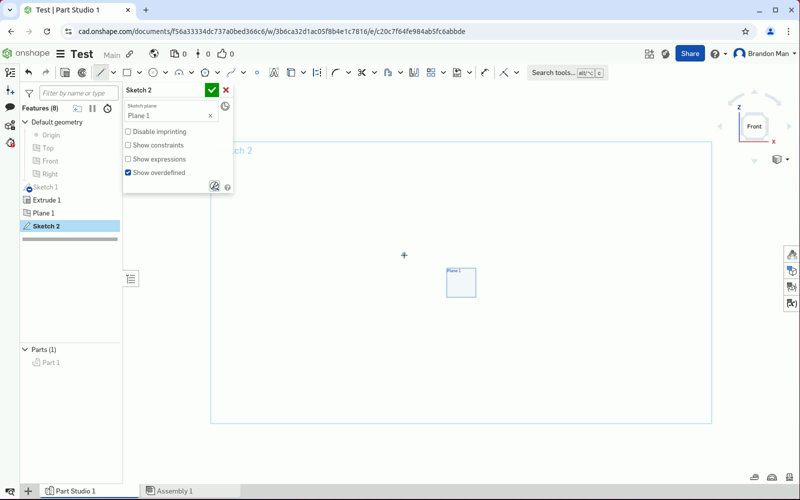
mouse_move(516, 254)
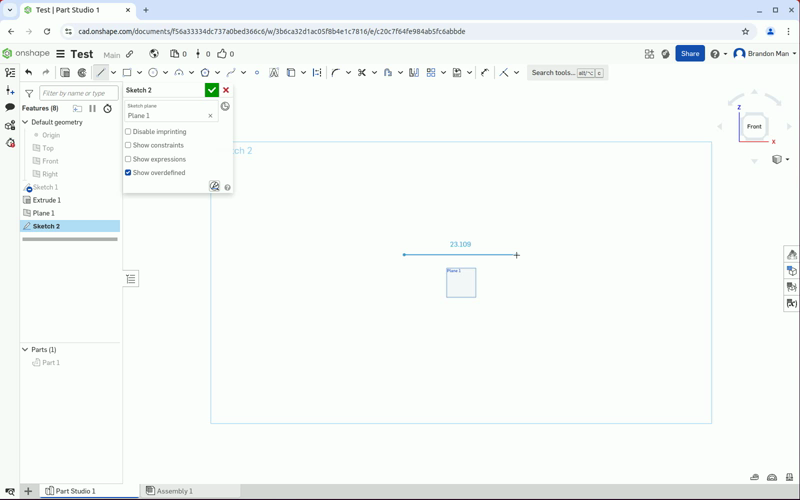
click(516, 254)
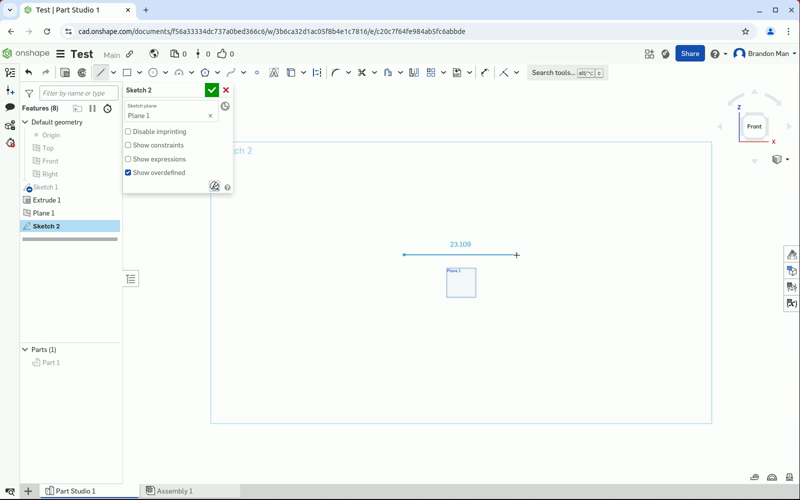
key_up(shift)
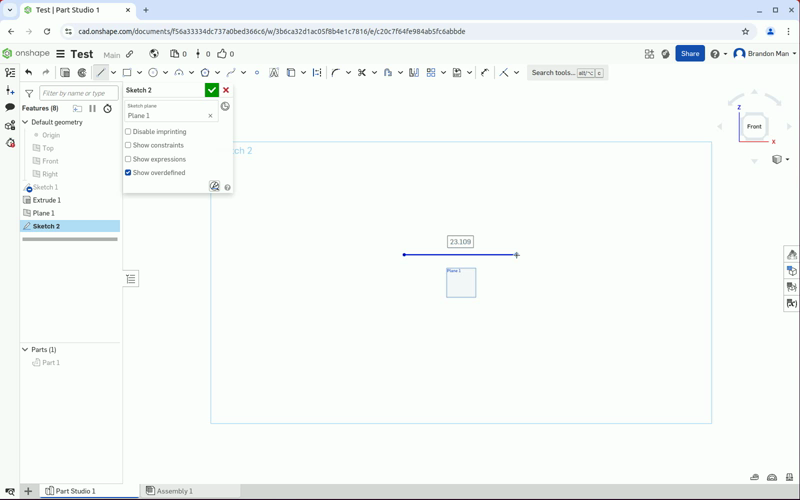
key_down(shift)
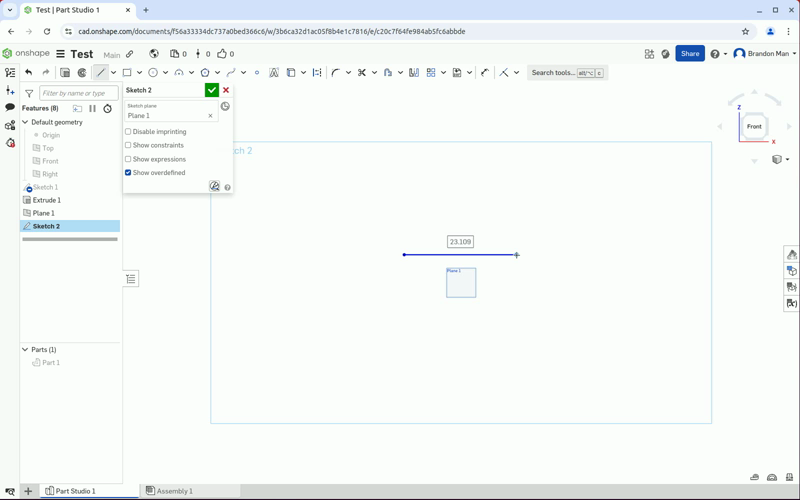
mouse_move(546, 254)
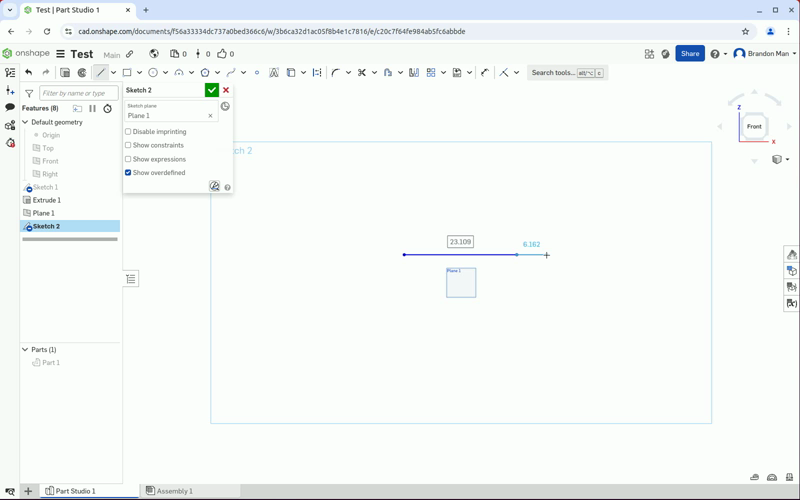
mouse_move(516, 226)
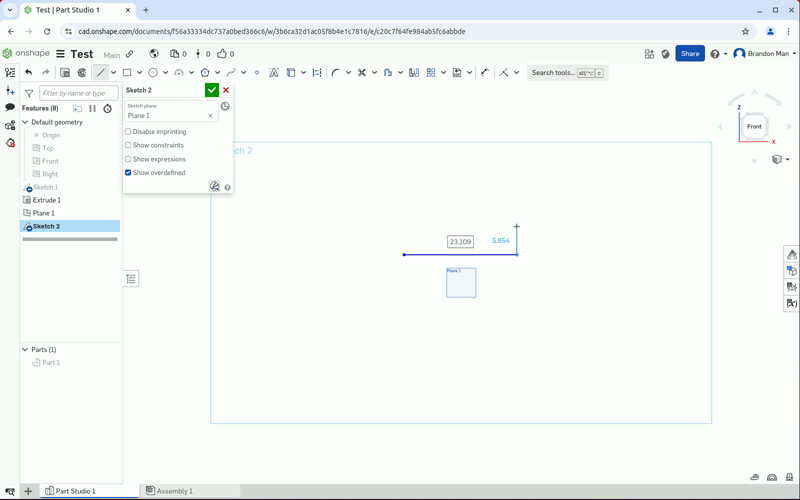
click(516, 226)
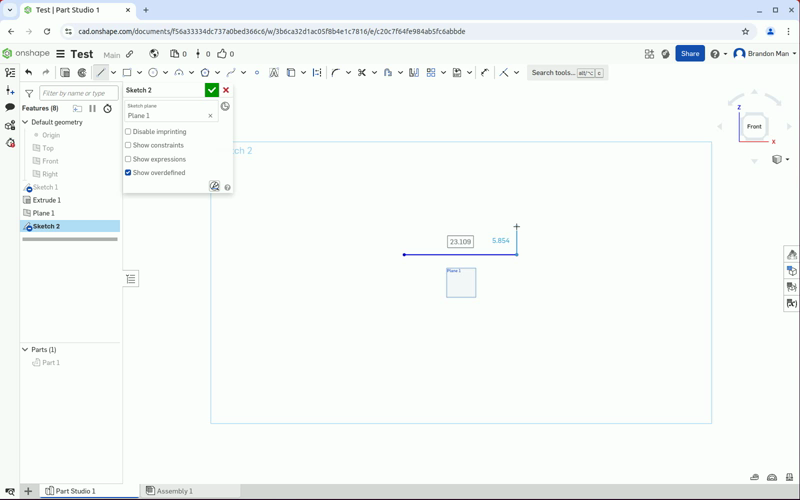
key_up(shift)
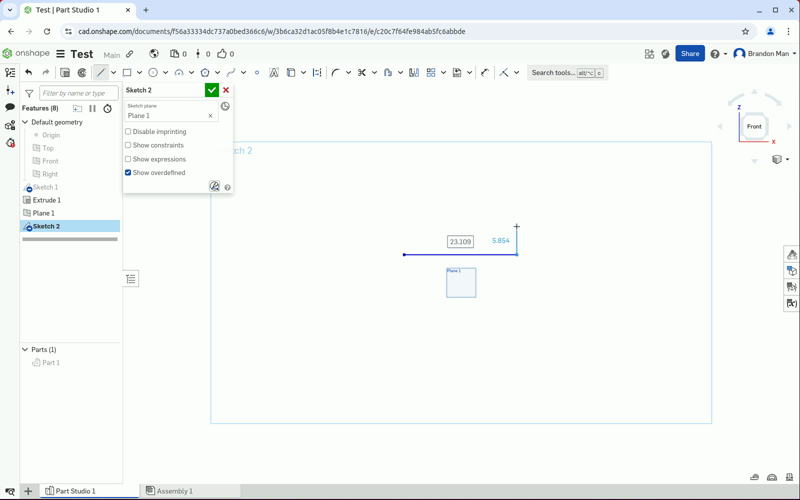
key_down(shift)
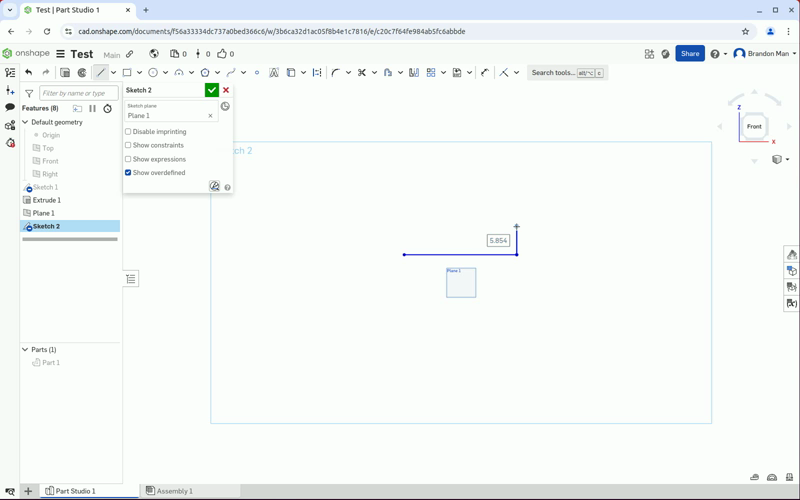
mouse_move(404, 226)
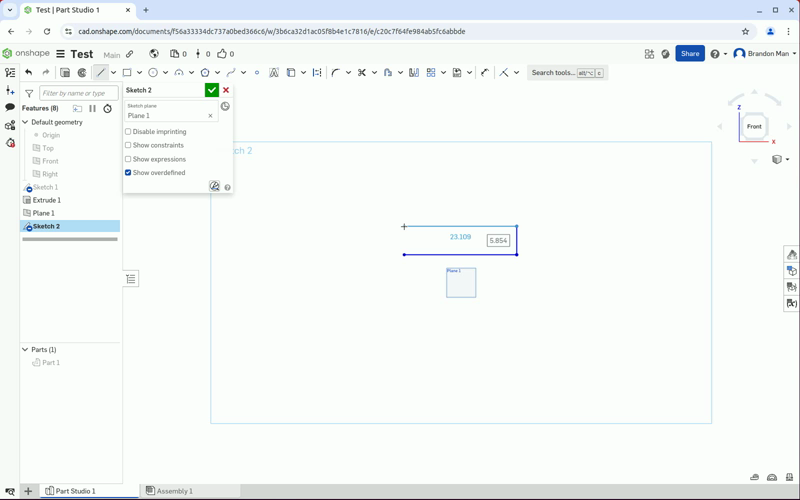
click(404, 226)
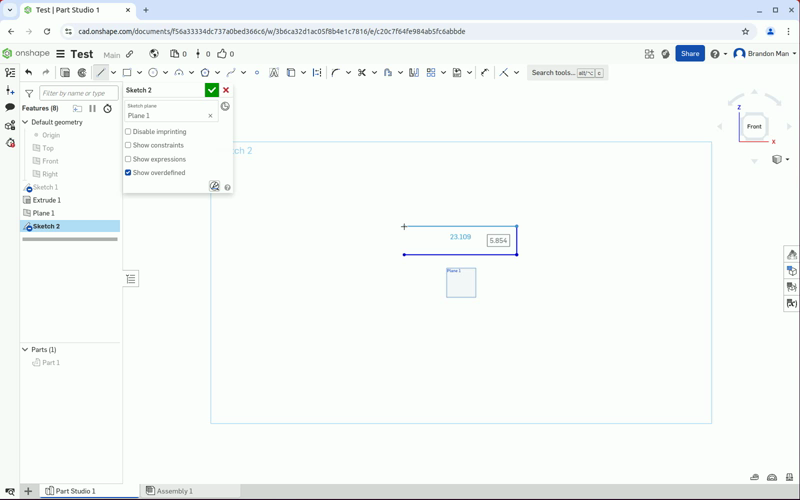
key_up(shift)
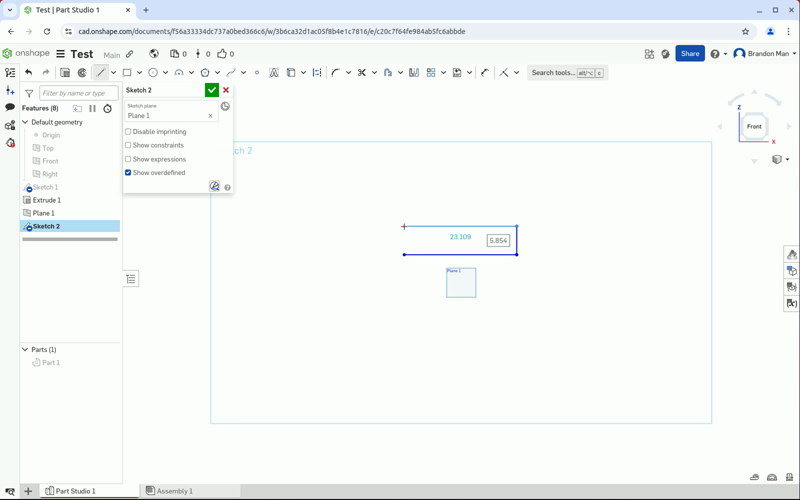
mouse_move(434, 226)
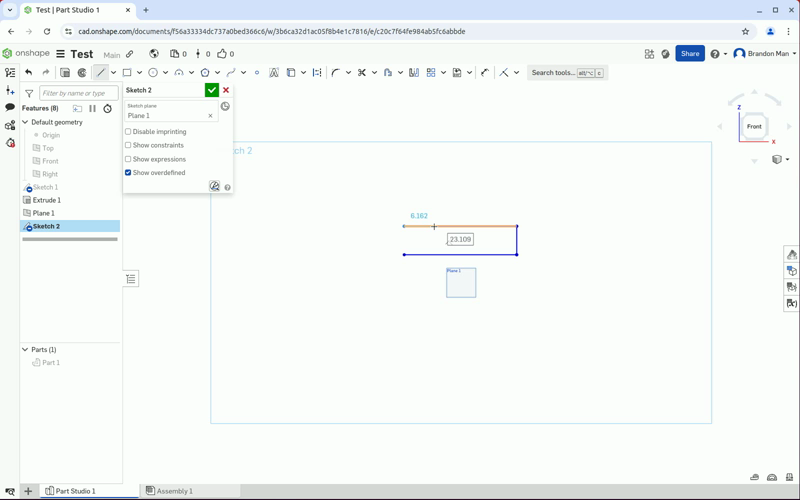
key_down(shift)
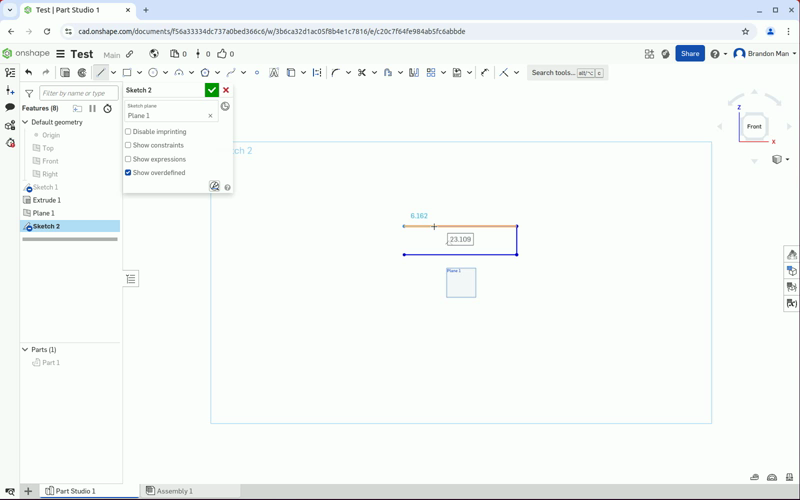
mouse_move(404, 254)
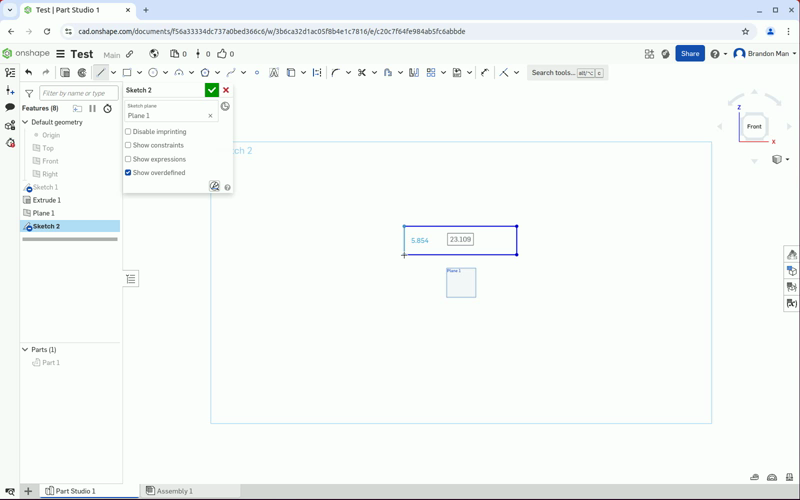
key_up(shift)
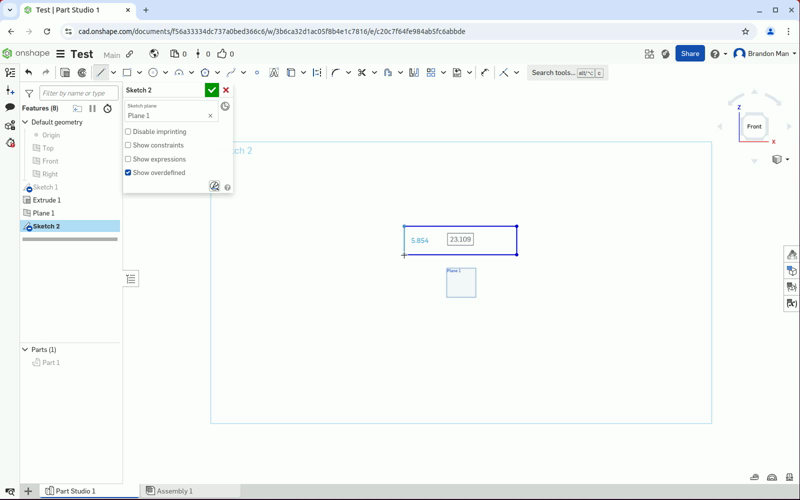
click(404, 254)
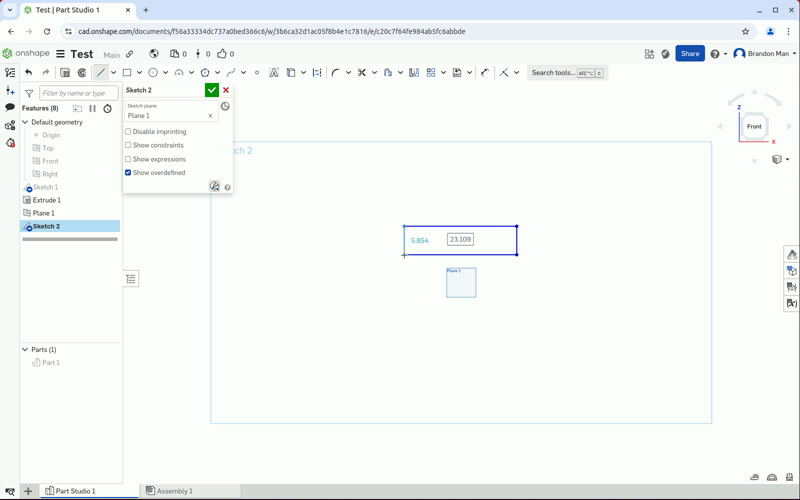
key(esc)
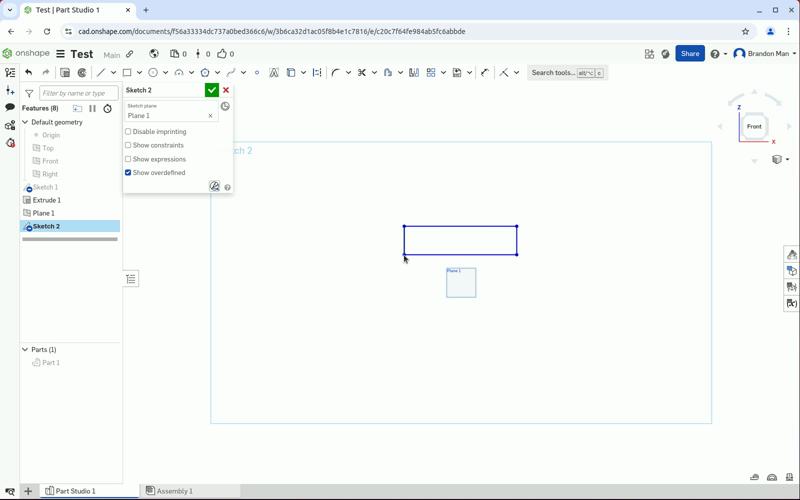
mouse_move(471, 230)
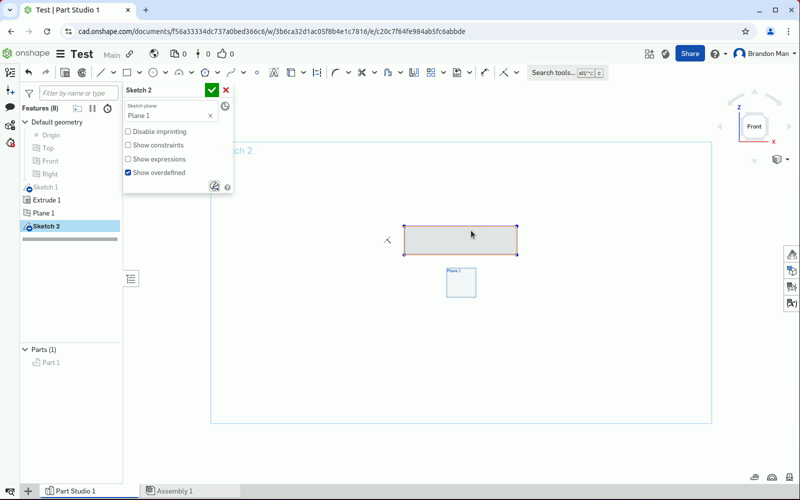
click(471, 230)
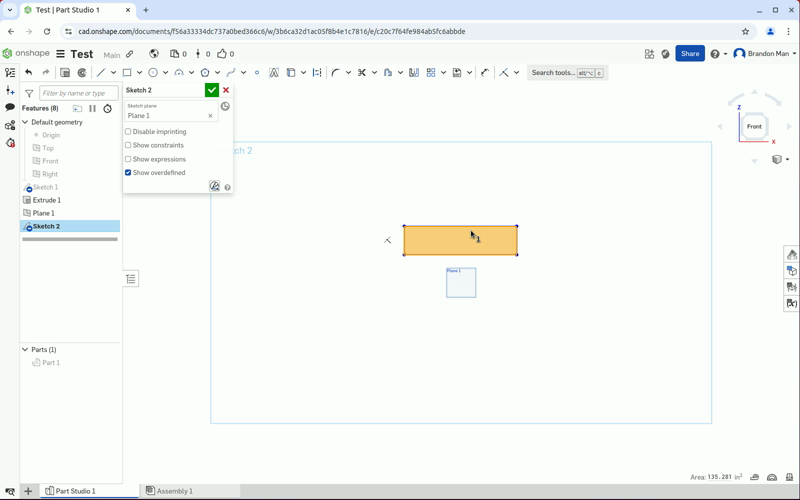
mouse_move(73, 352)
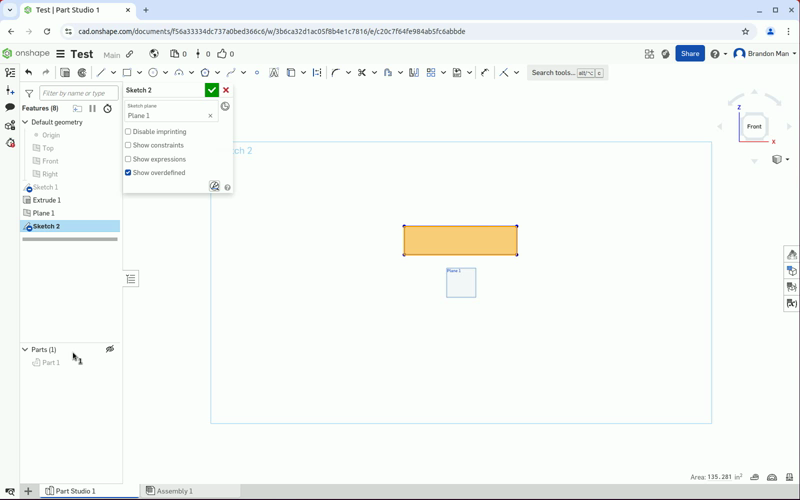
key(shift+y)
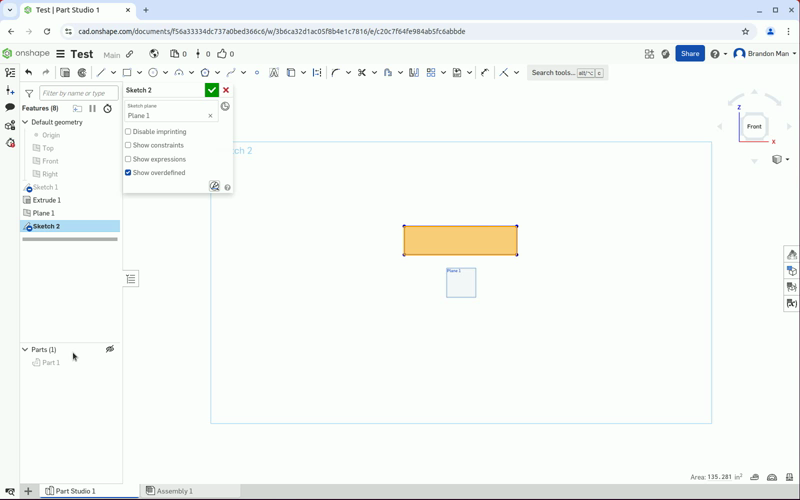
key(shift+e)
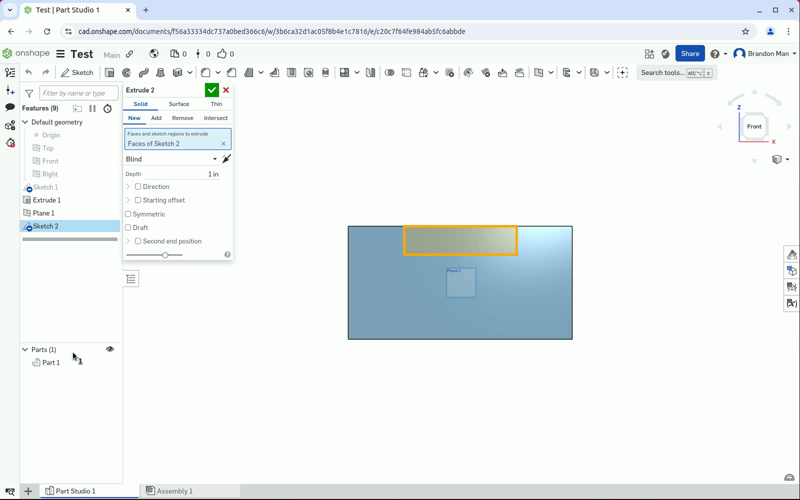
mouse_move(143, 106)
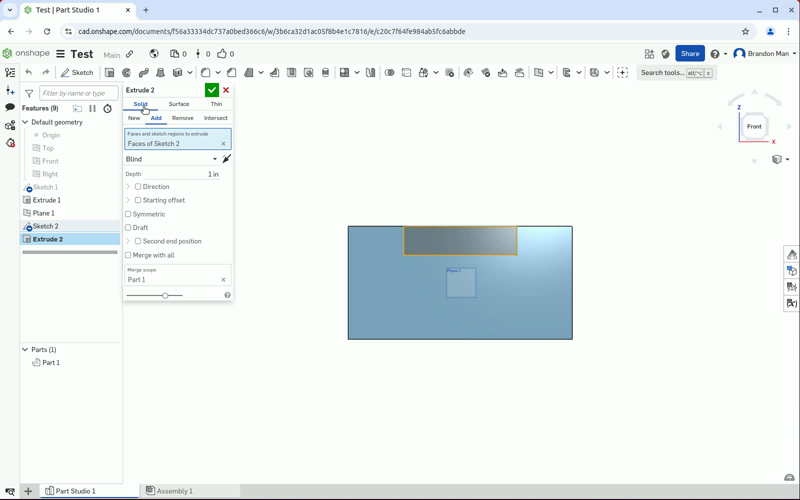
click(143, 106)
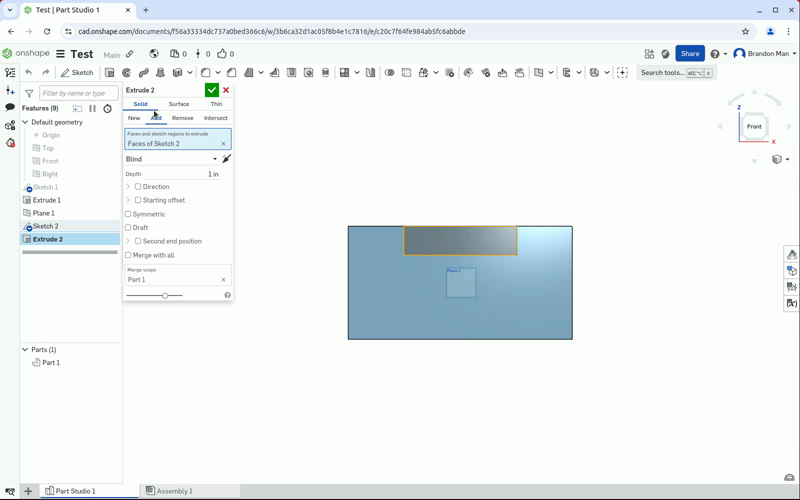
mouse_move(186, 120)
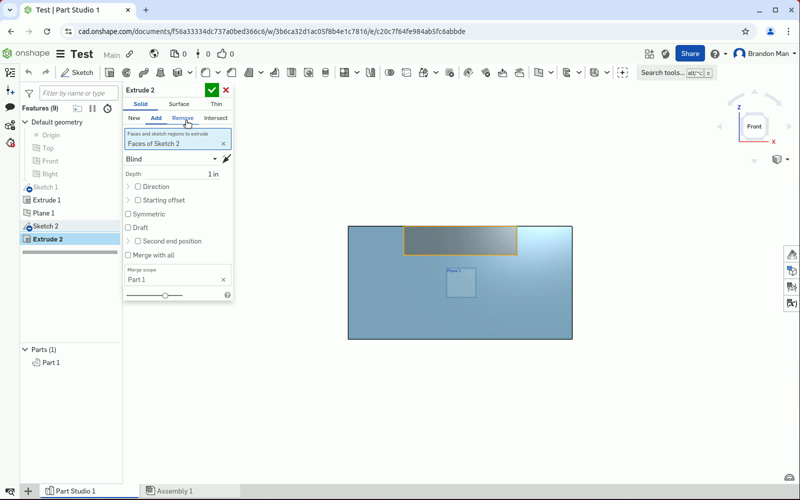
click(186, 120)
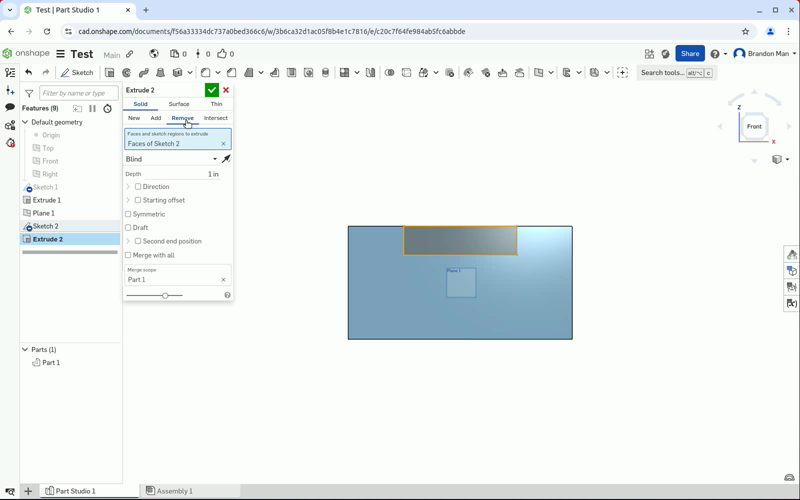
key(tab, 4)
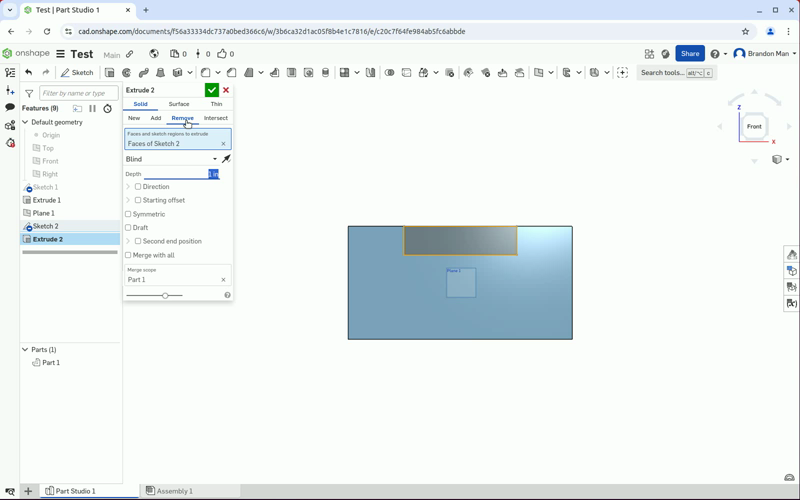
text(11.554)
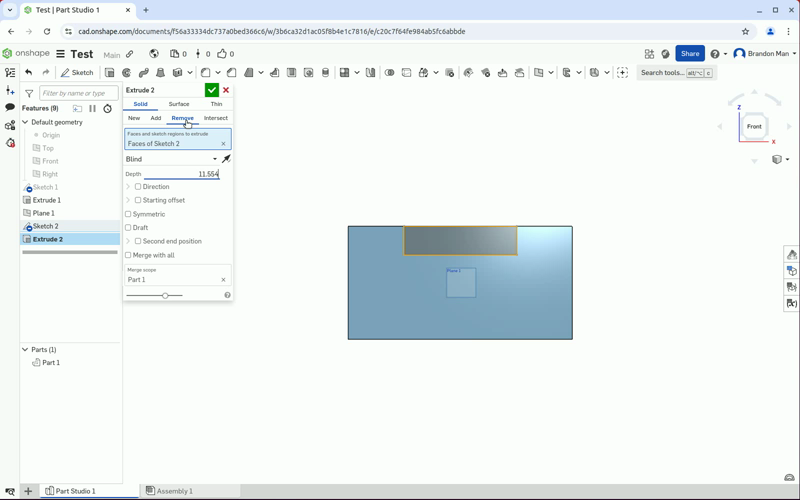
key(tab, 6)
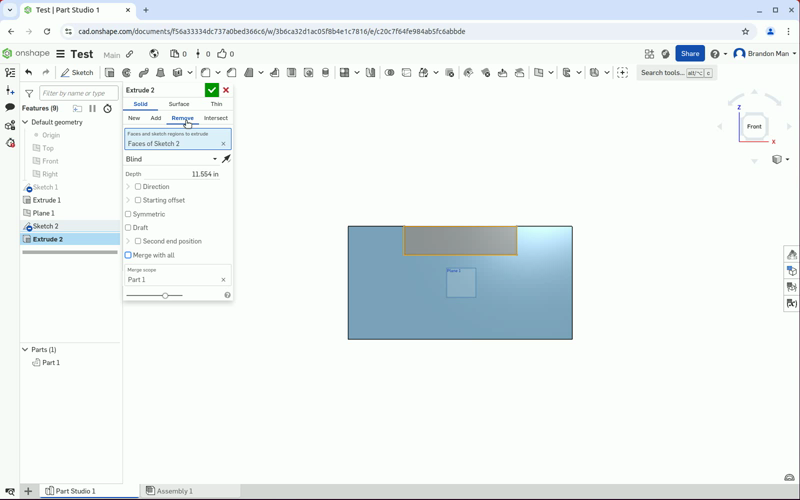
key(space)
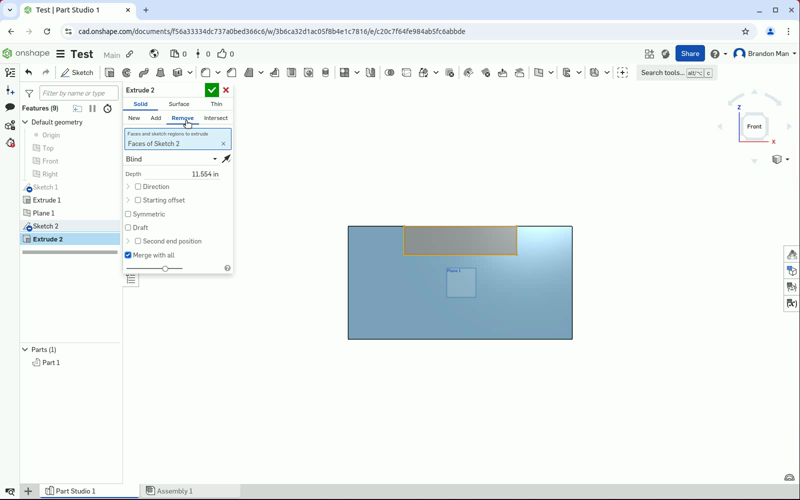
key(enter)
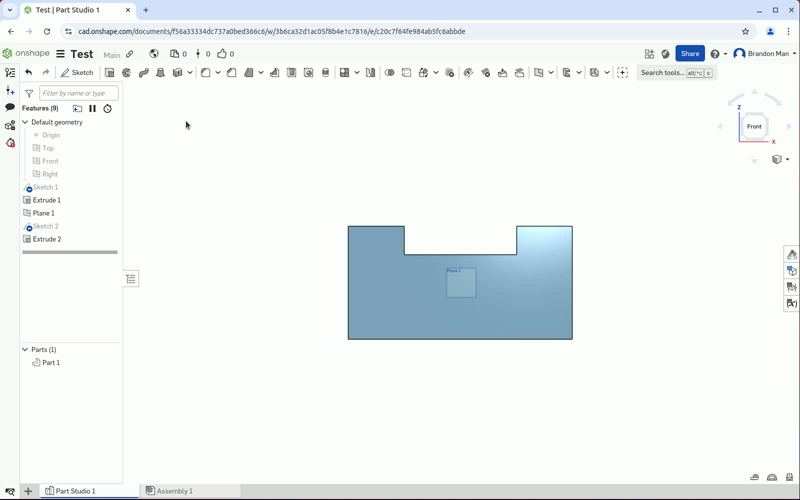
key(shift+h)
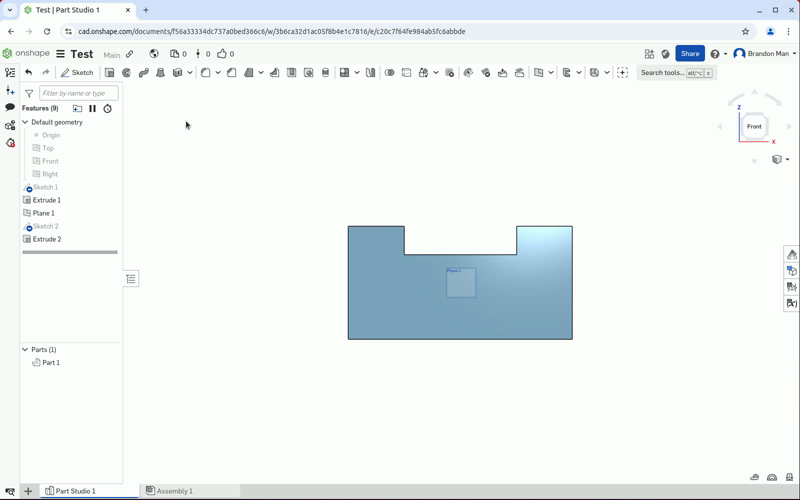
key(shift+h)
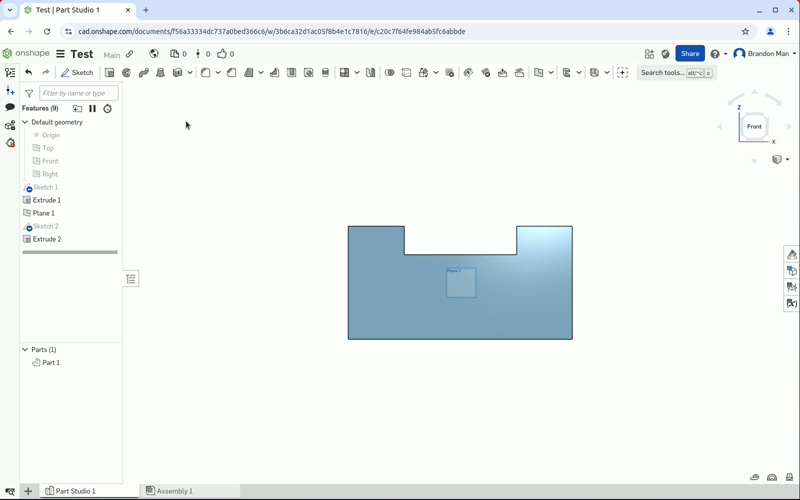
mouse_move(73, 189)
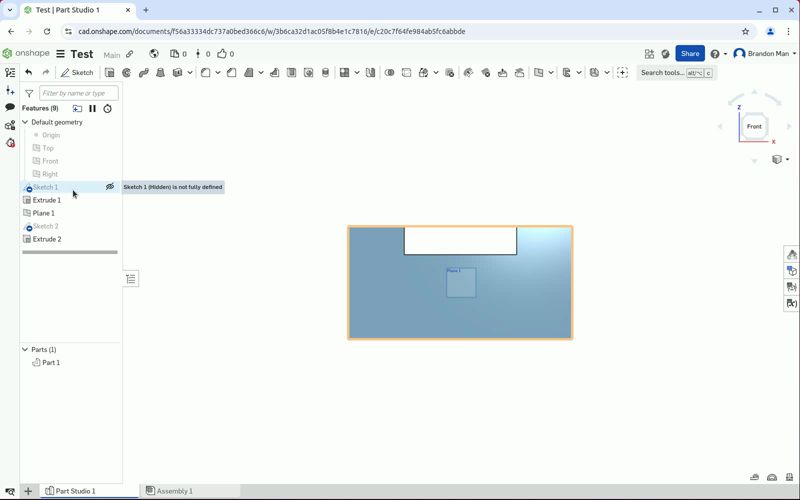
click(73, 189)
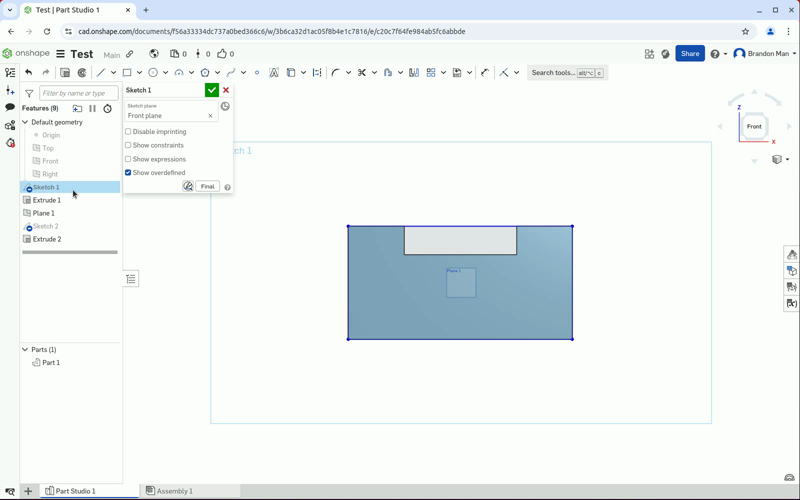
mouse_move(229, 92)
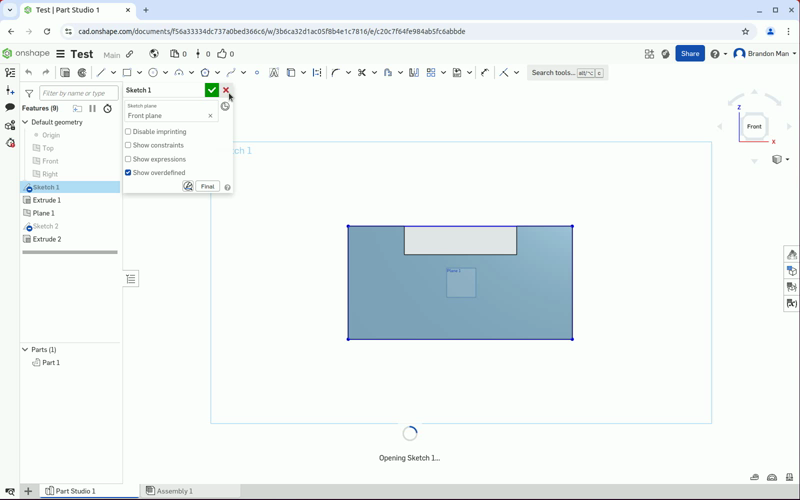
click(229, 92)
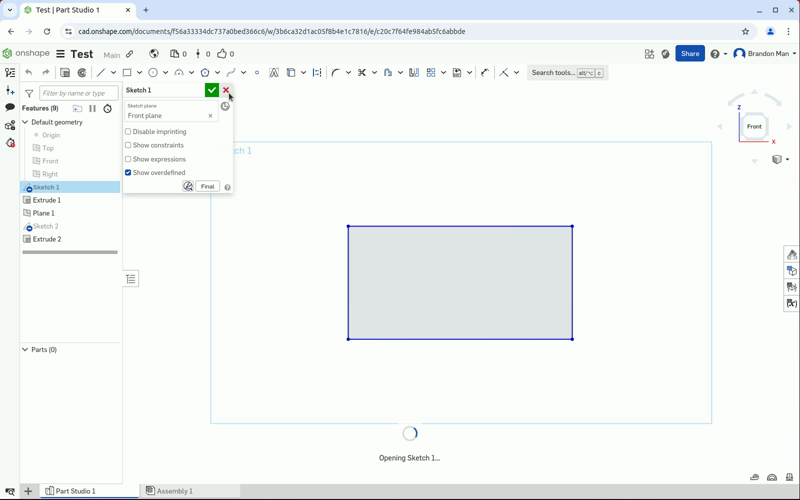
key(shift+s)
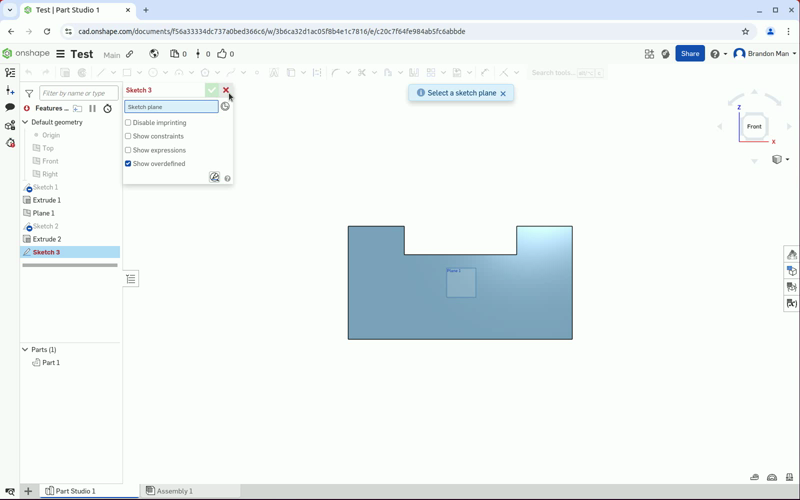
mouse_move(73, 215)
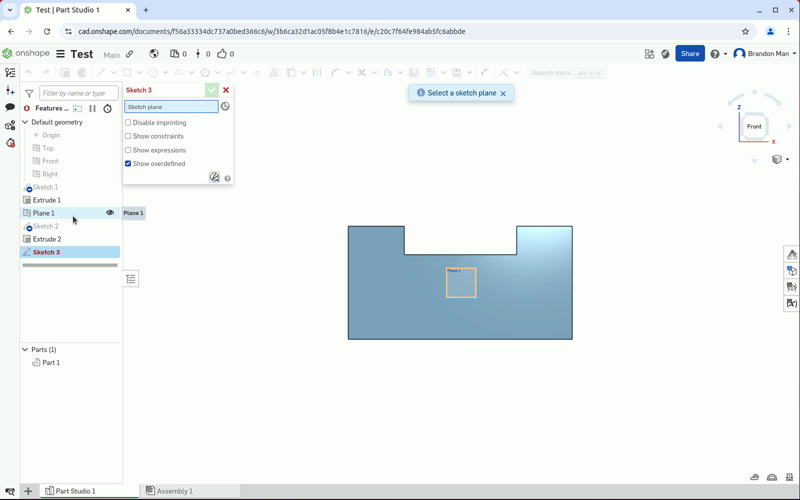
click(73, 215)
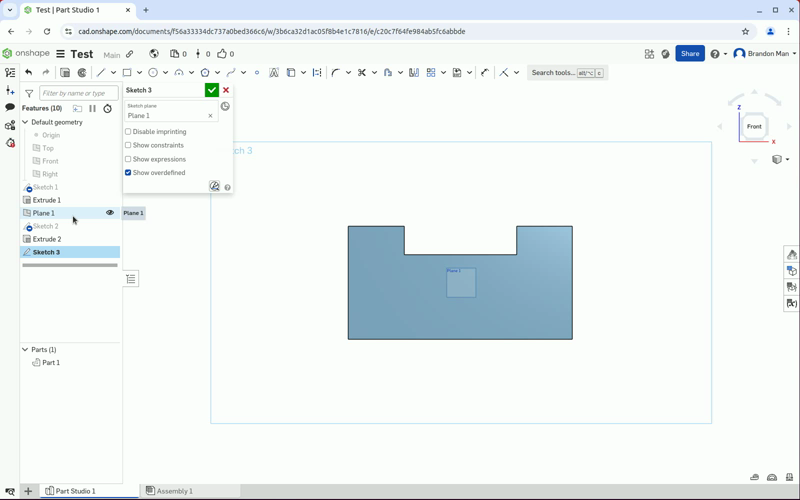
mouse_move(73, 352)
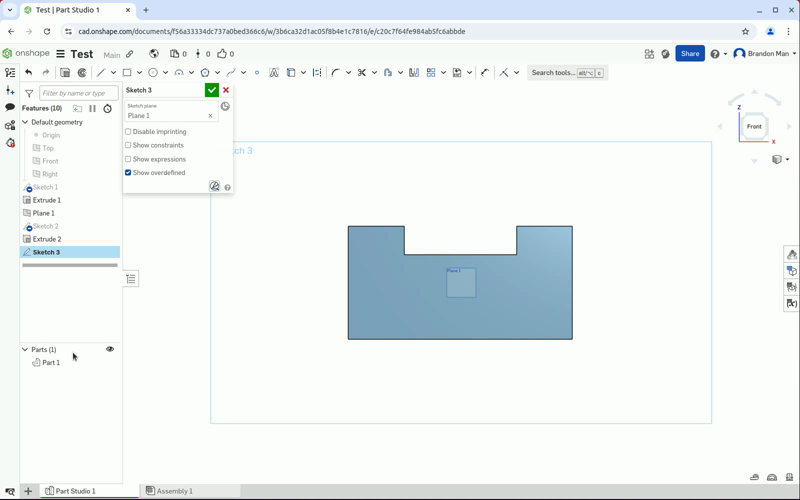
key(y)
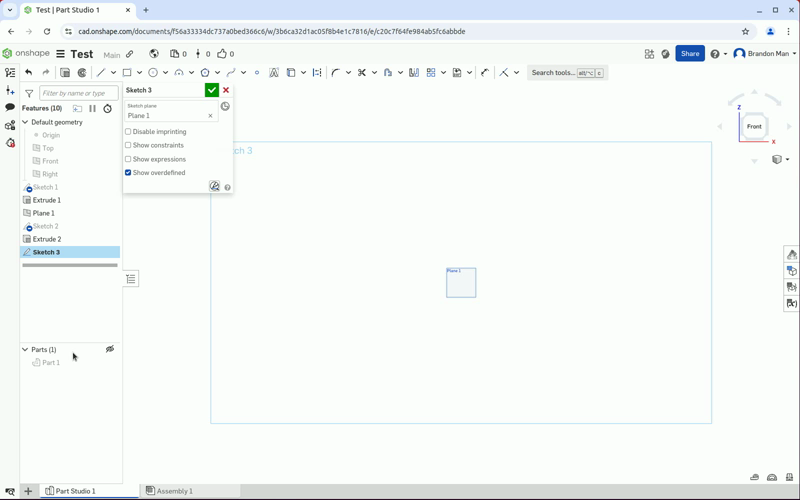
key(l)
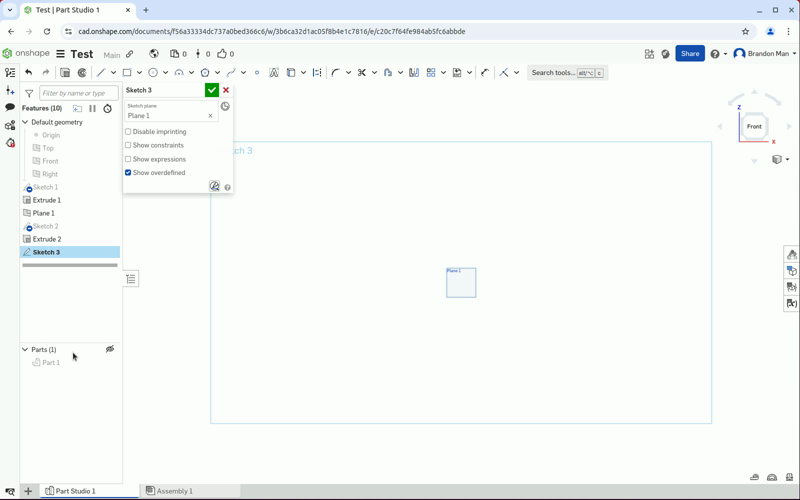
key_down(shift)
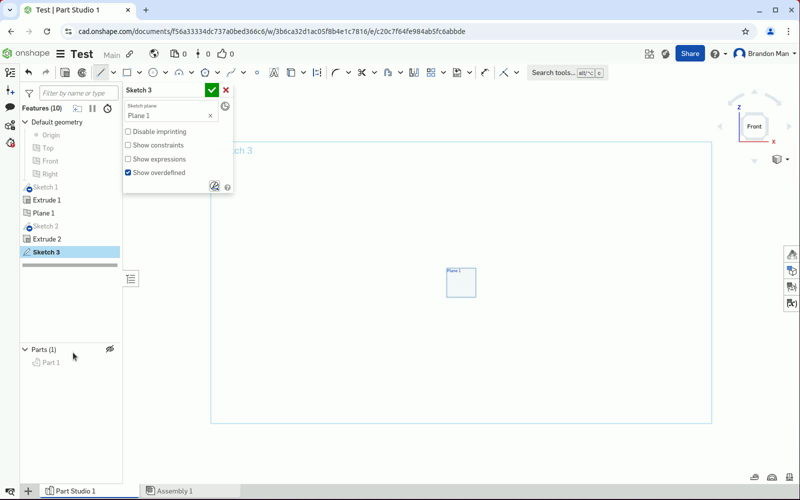
mouse_move(531, 339)
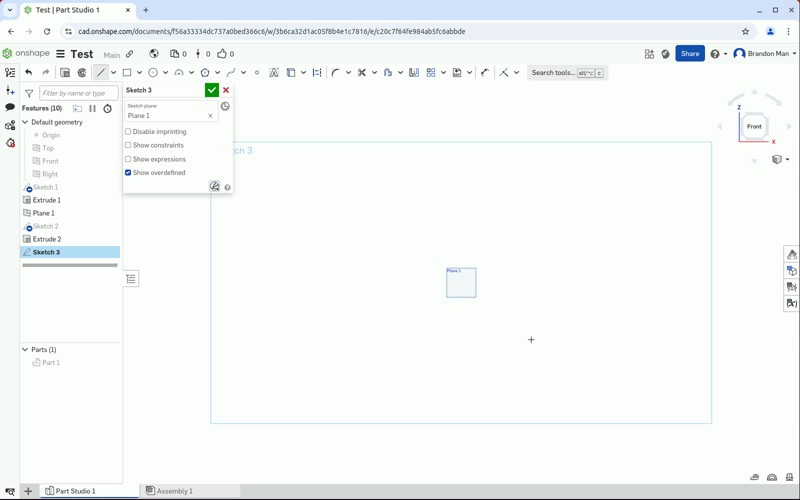
click(531, 339)
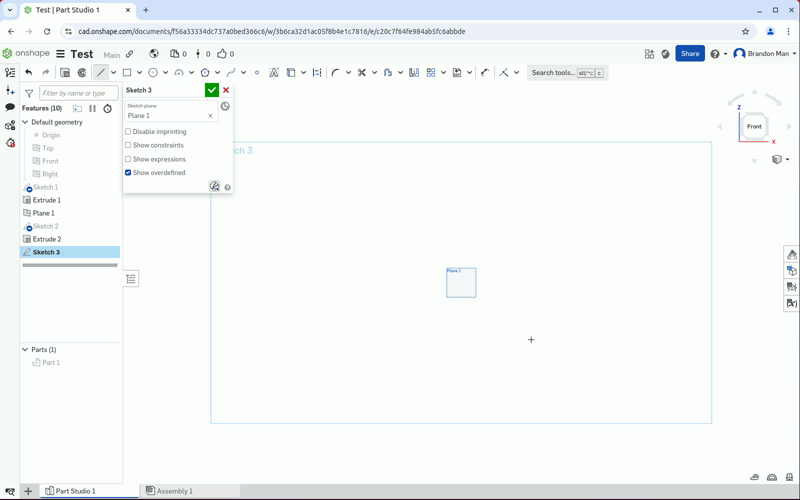
key_up(shift)
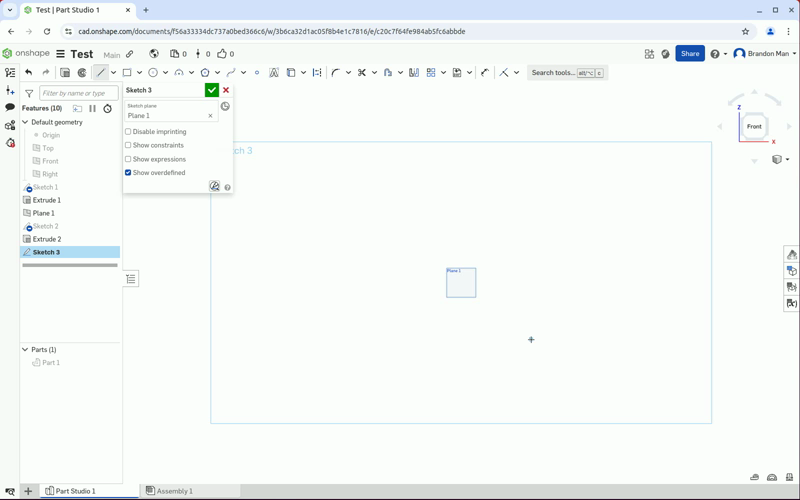
key_down(shift)
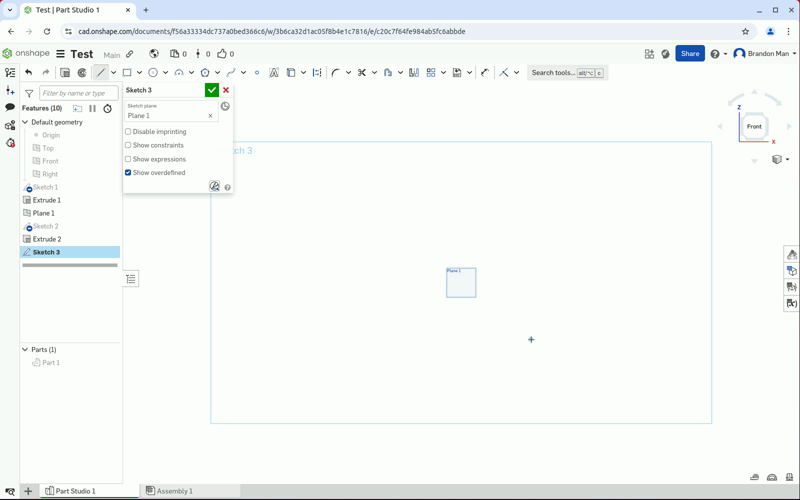
mouse_move(561, 339)
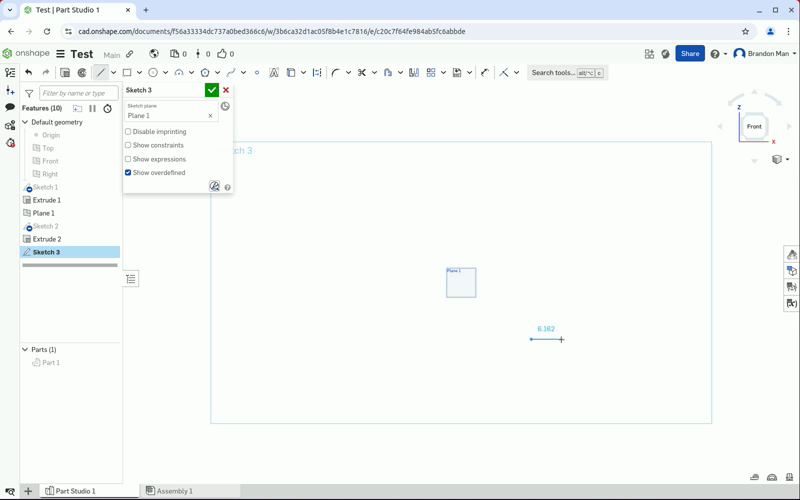
mouse_move(574, 339)
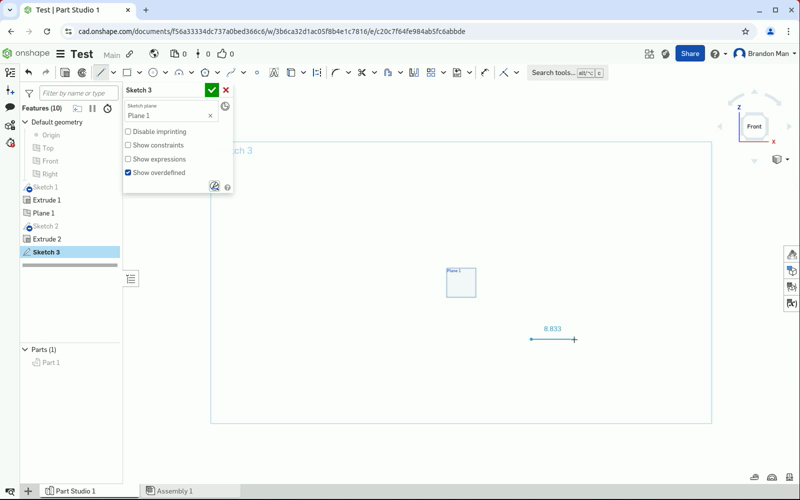
click(574, 339)
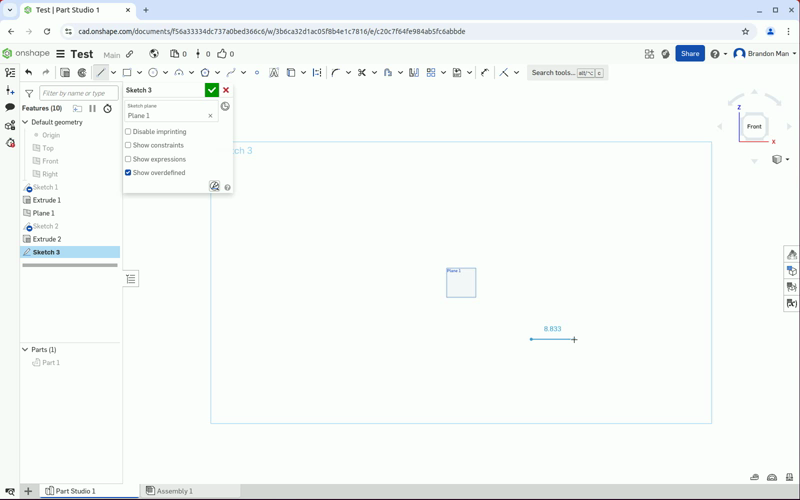
key_up(shift)
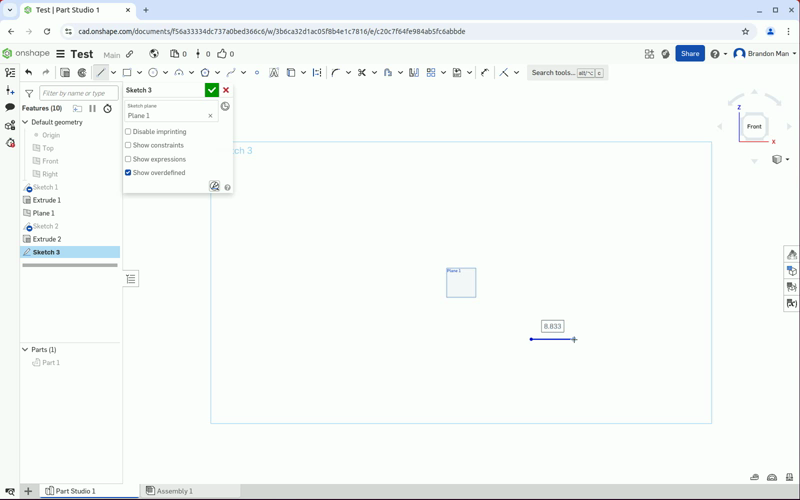
key_down(shift)
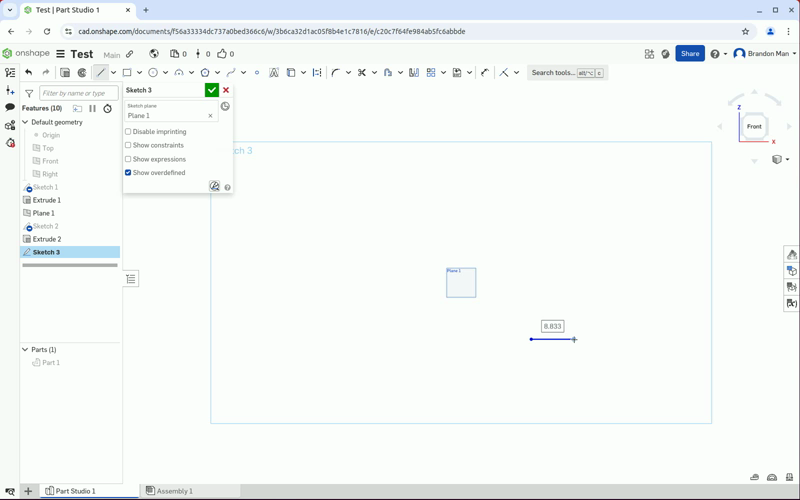
mouse_move(589, 339)
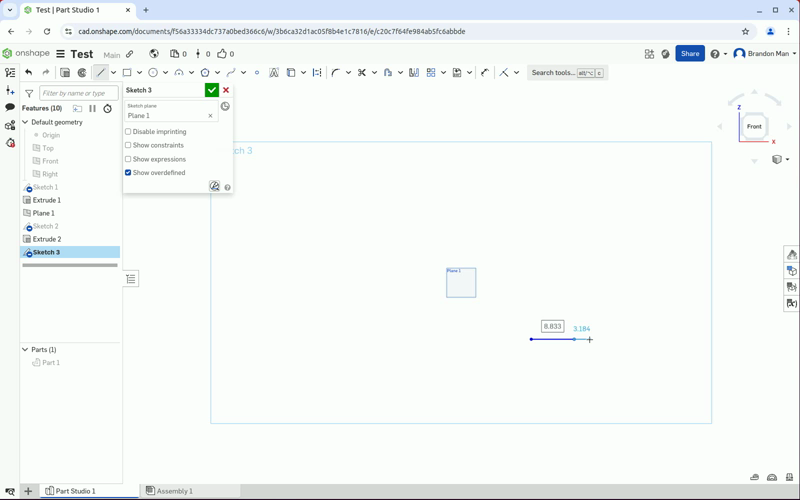
mouse_move(574, 310)
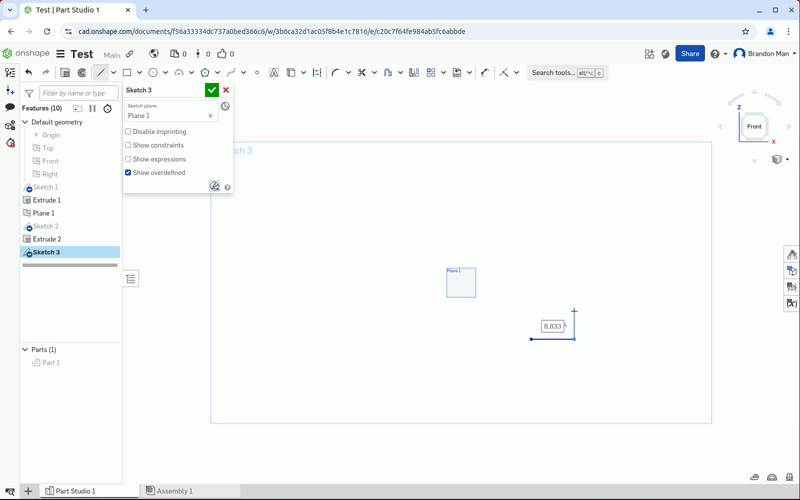
click(574, 310)
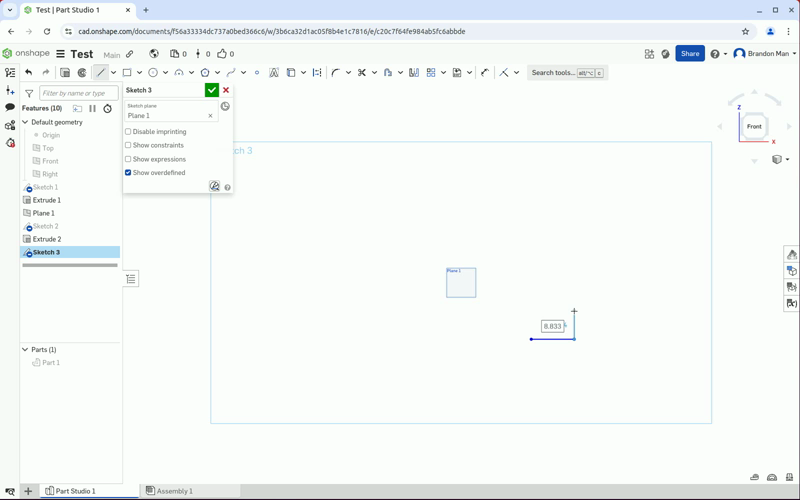
key_up(shift)
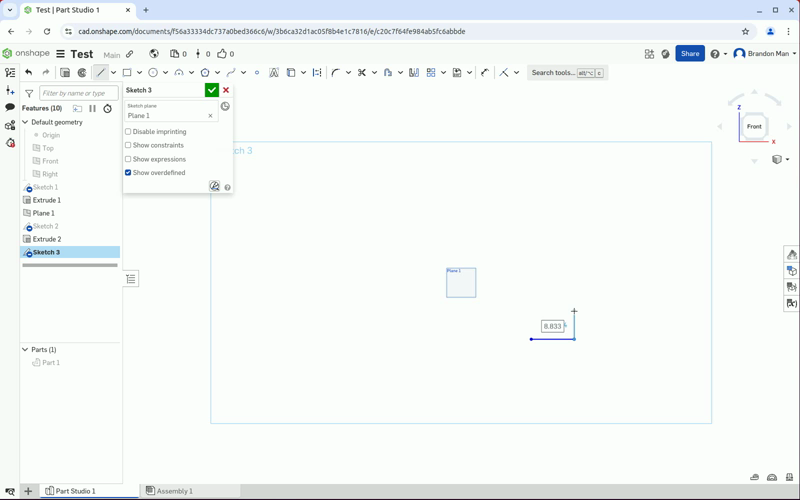
key_down(shift)
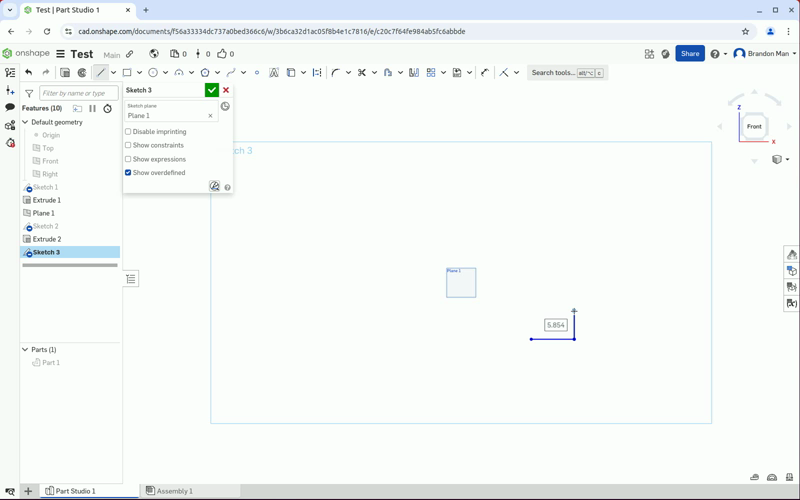
mouse_move(589, 310)
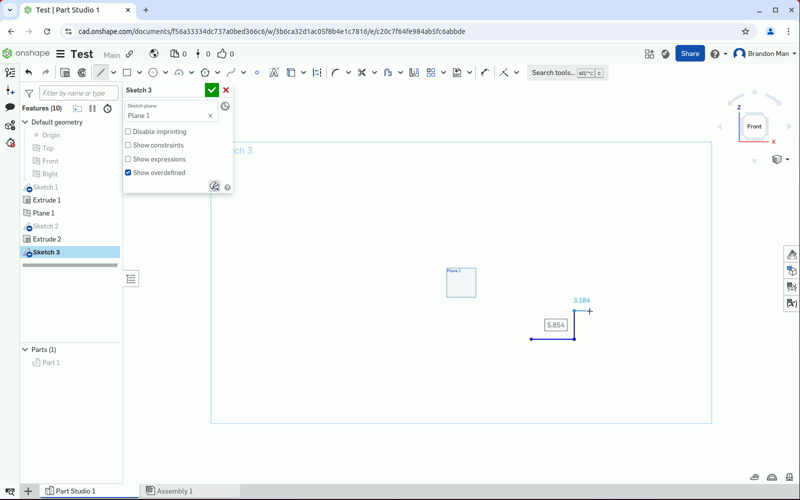
mouse_move(531, 310)
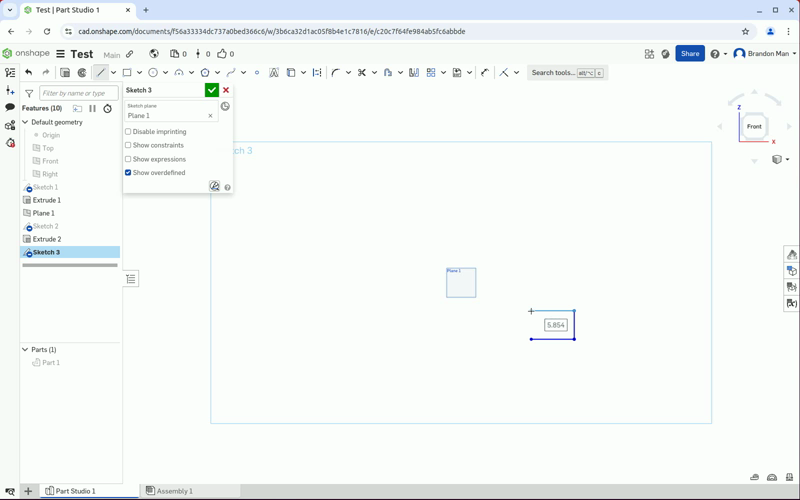
click(531, 310)
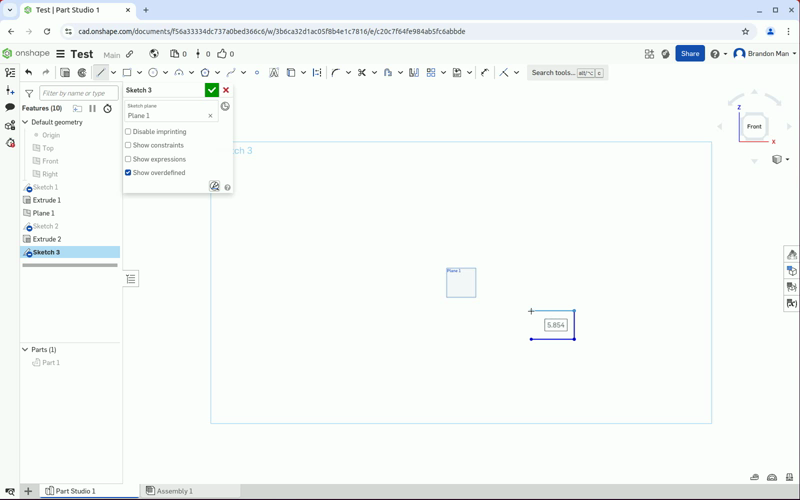
key_up(shift)
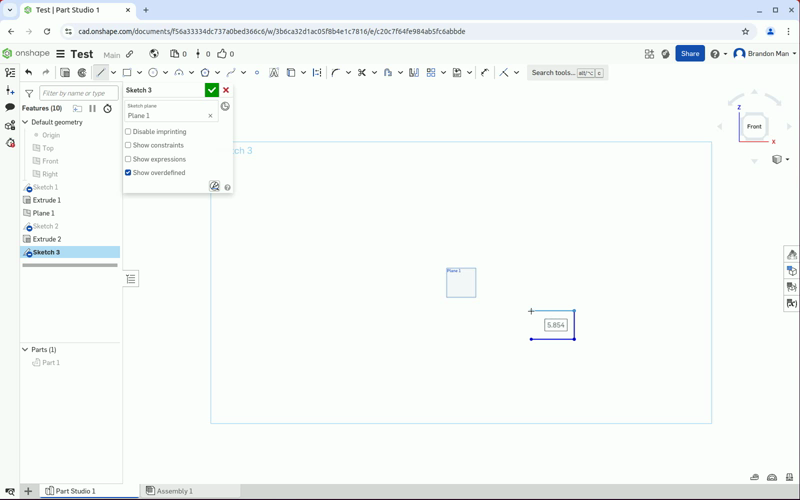
mouse_move(561, 310)
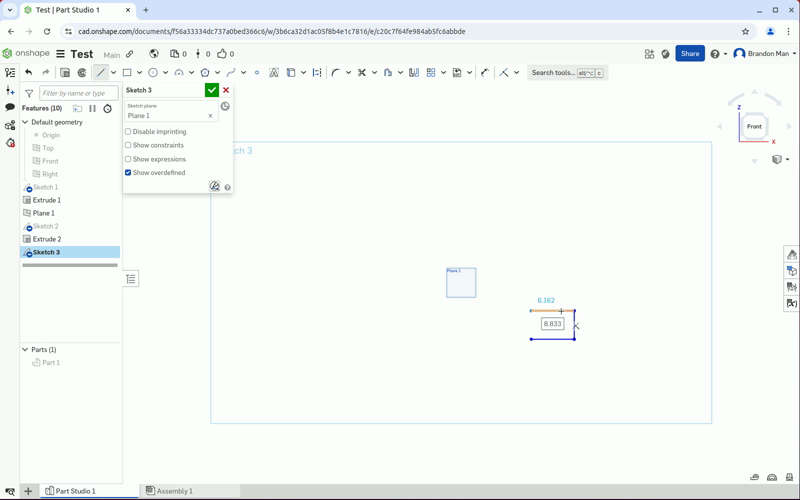
key_down(shift)
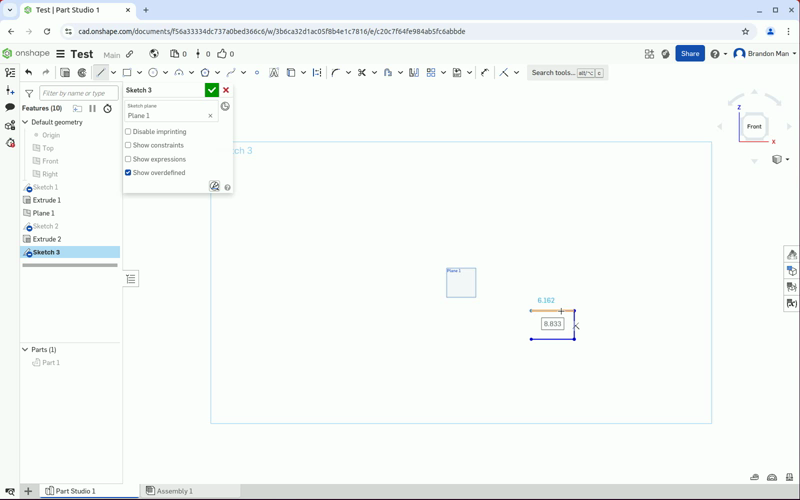
mouse_move(531, 339)
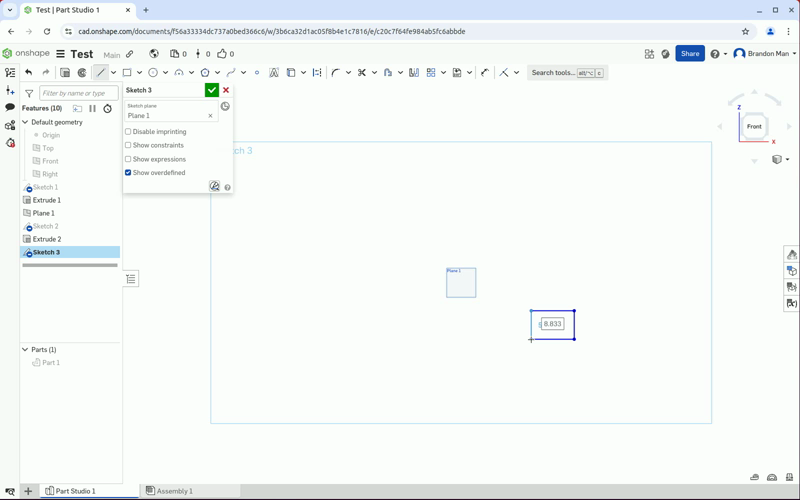
key_up(shift)
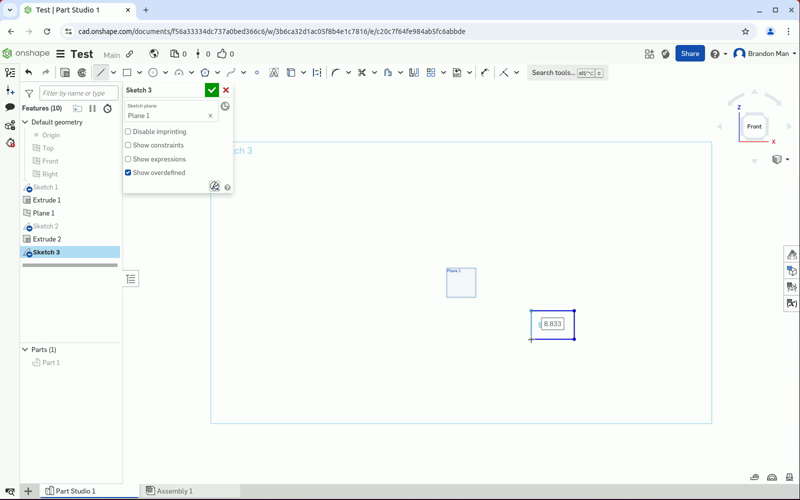
click(531, 339)
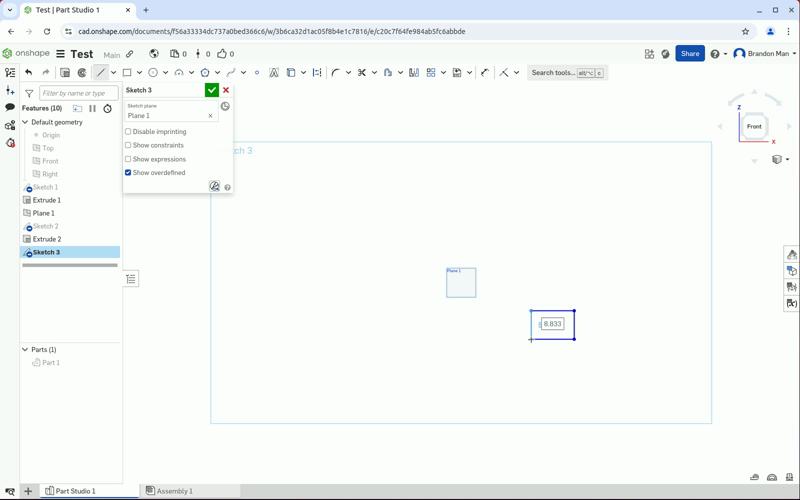
key(esc)
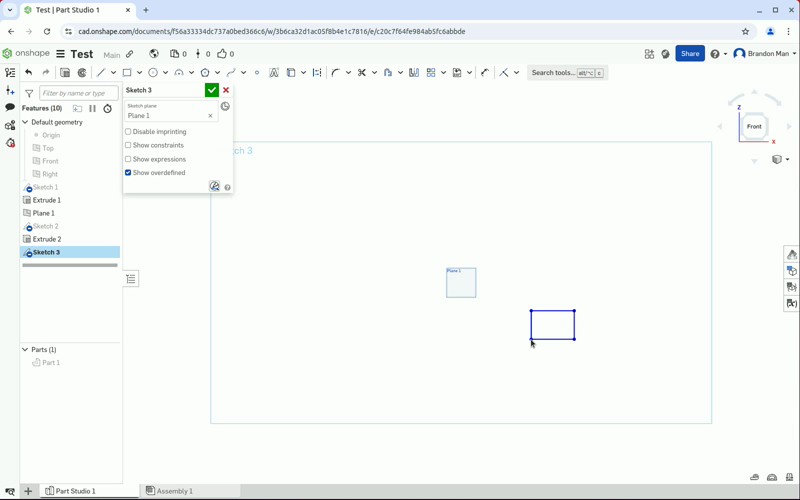
mouse_move(539, 335)
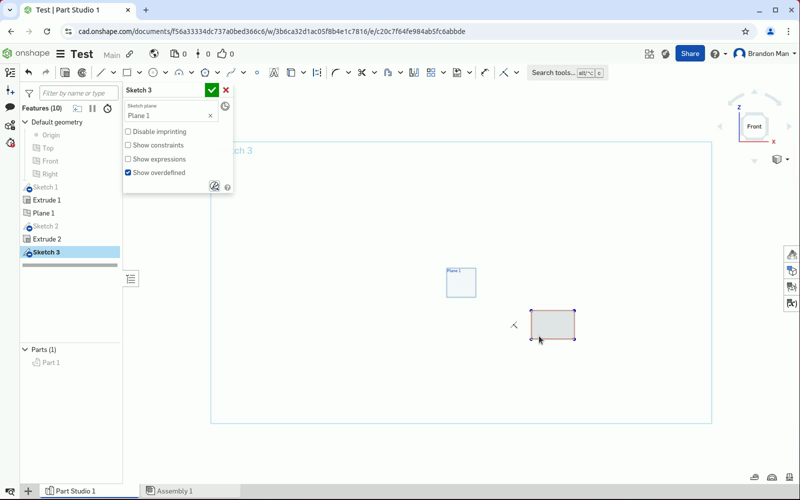
scroll(6)
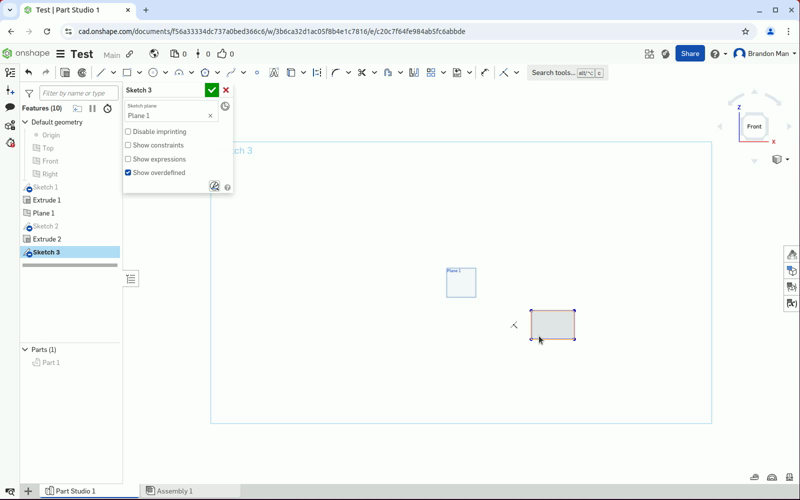
scroll(6)
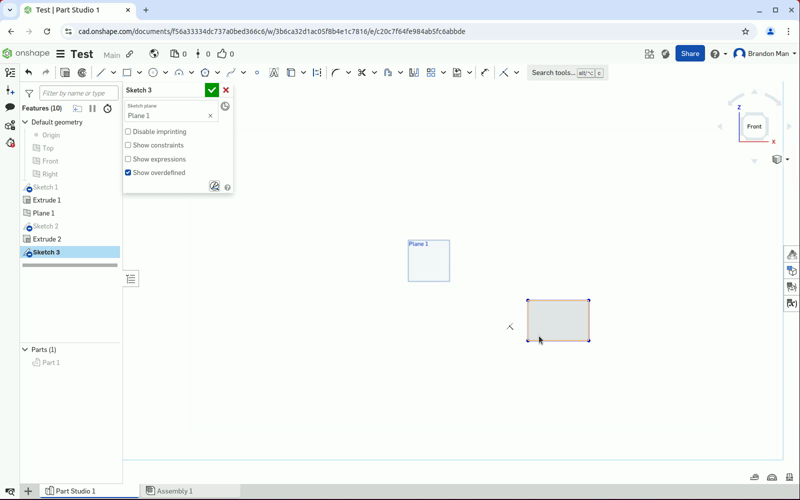
scroll(6)
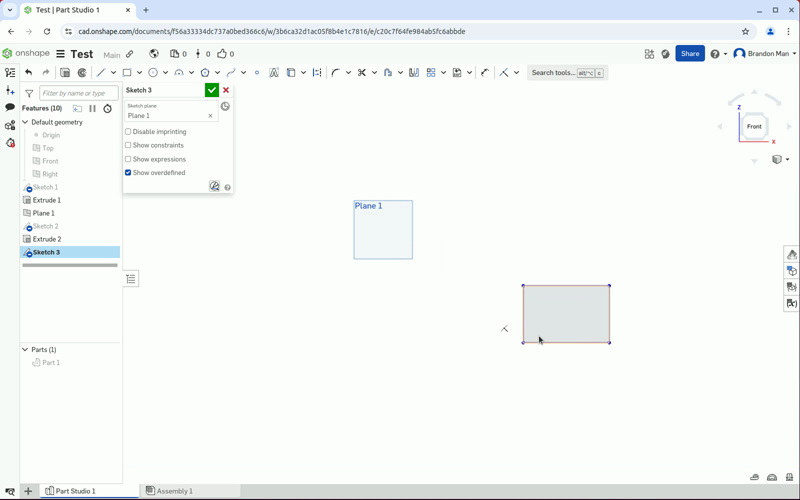
scroll(6)
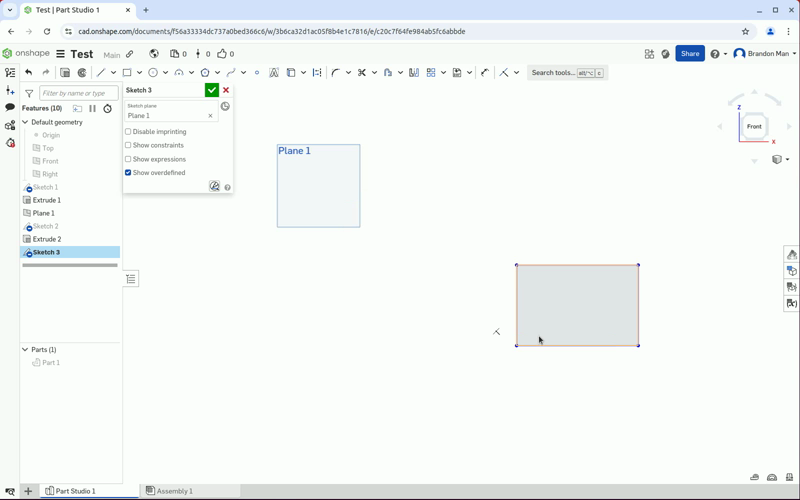
scroll(6)
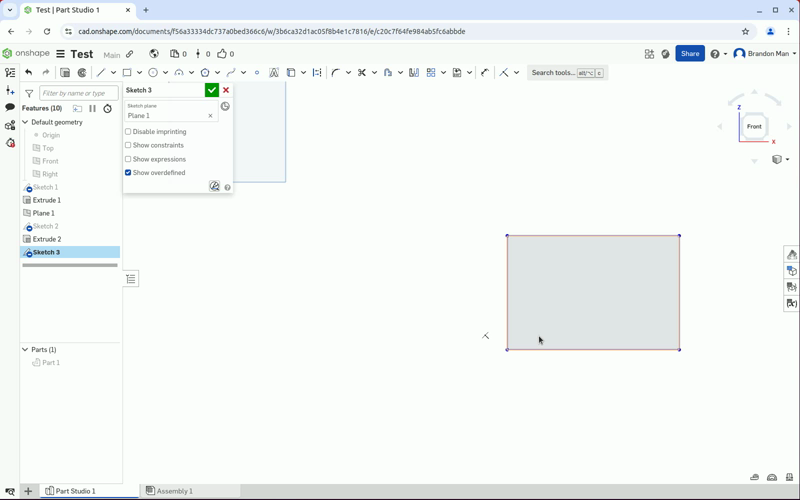
scroll(6)
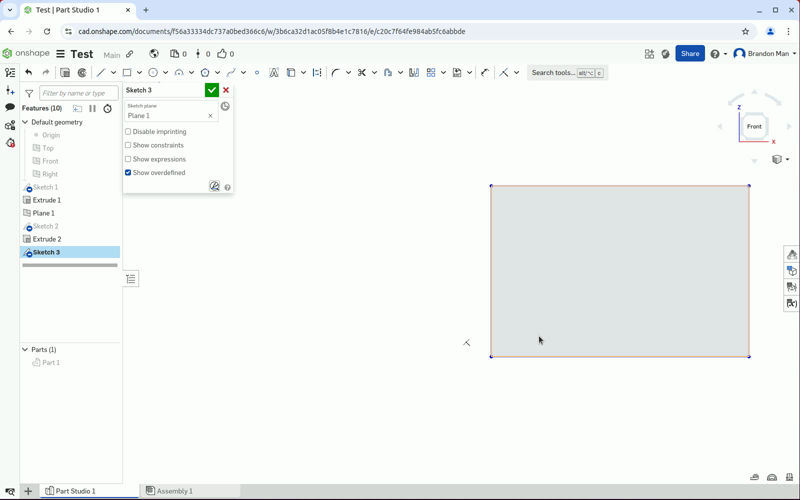
scroll(6)
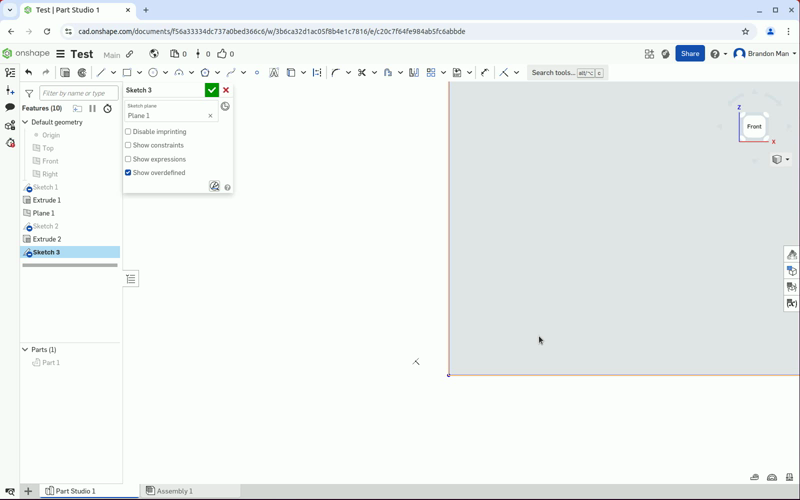
click(539, 335)
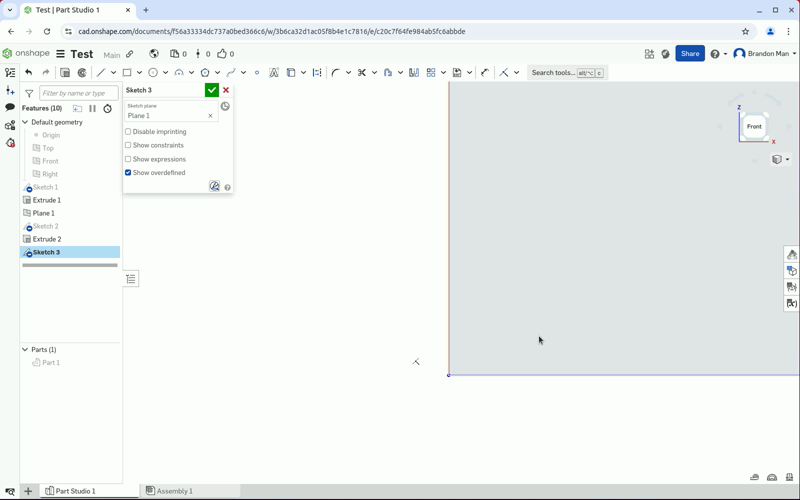
scroll(-6)
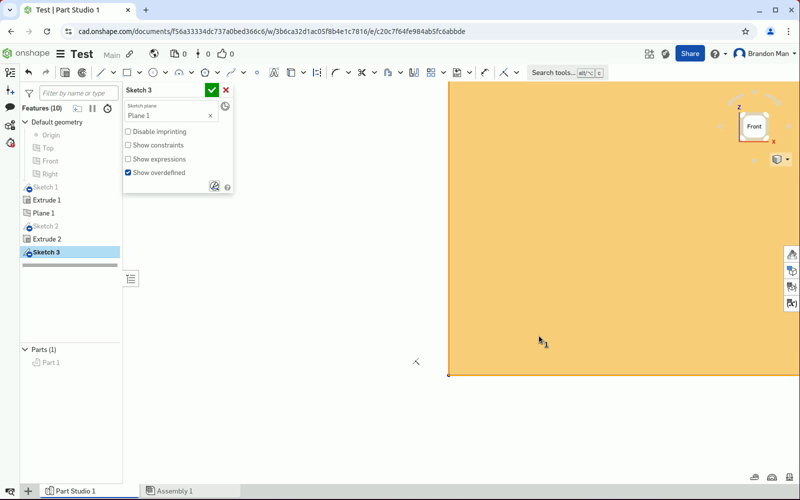
scroll(-6)
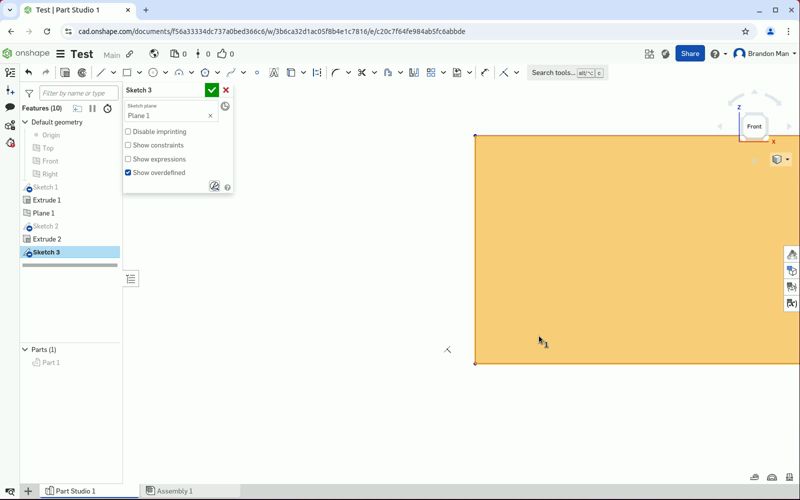
scroll(-6)
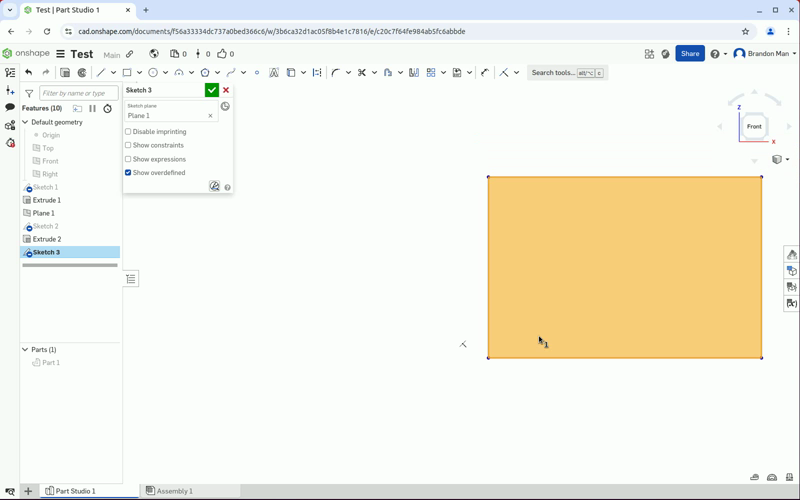
scroll(-6)
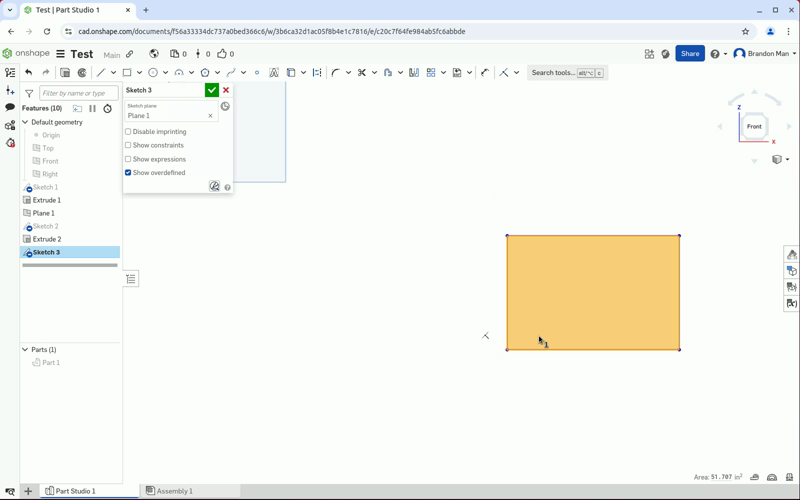
scroll(-6)
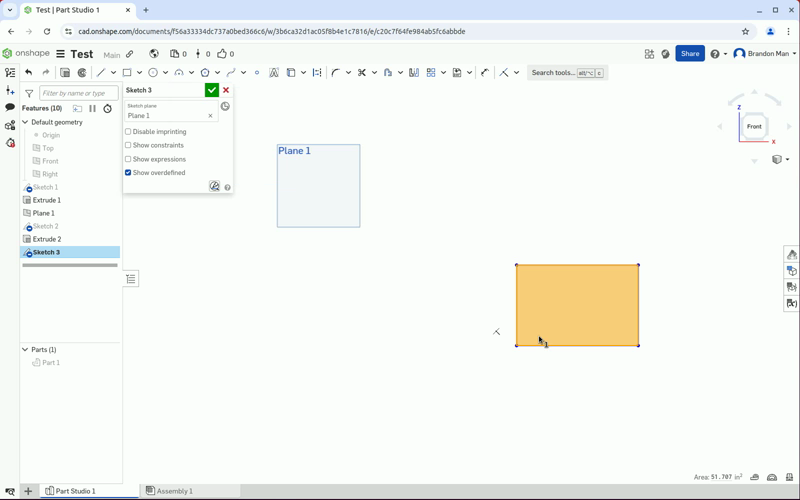
scroll(-6)
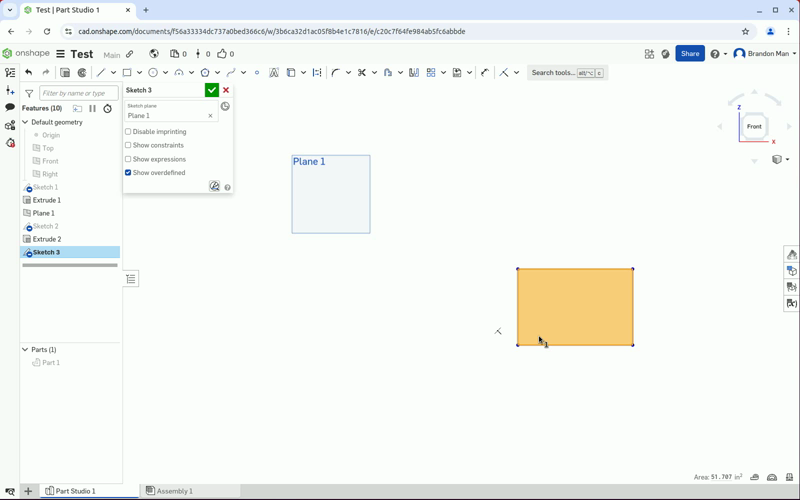
scroll(-6)
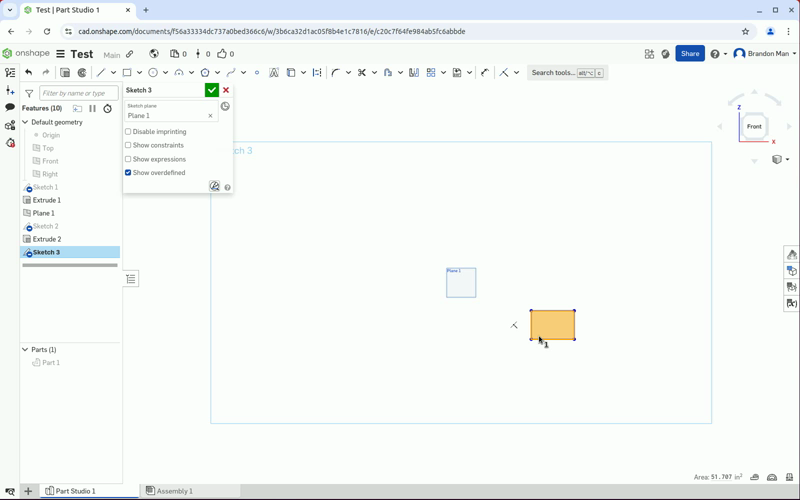
mouse_move(73, 352)
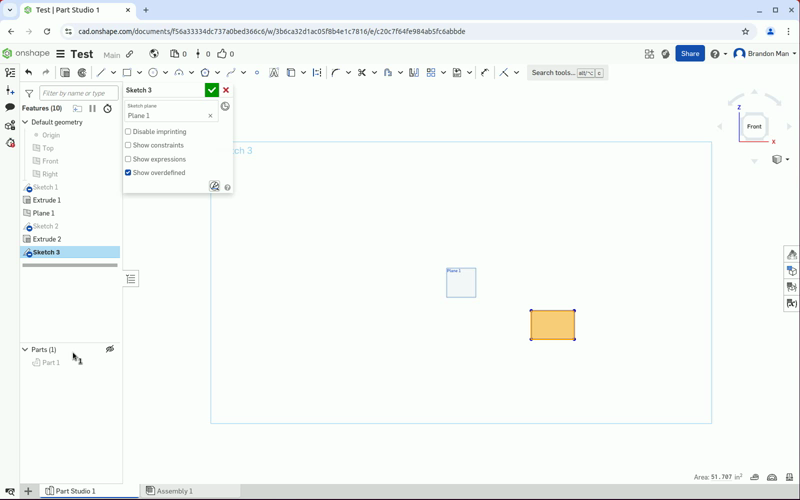
key(shift+y)
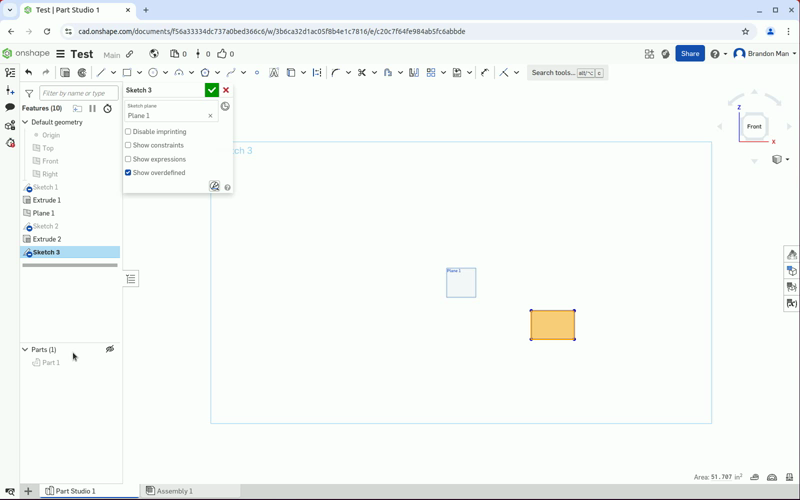
key(shift+e)
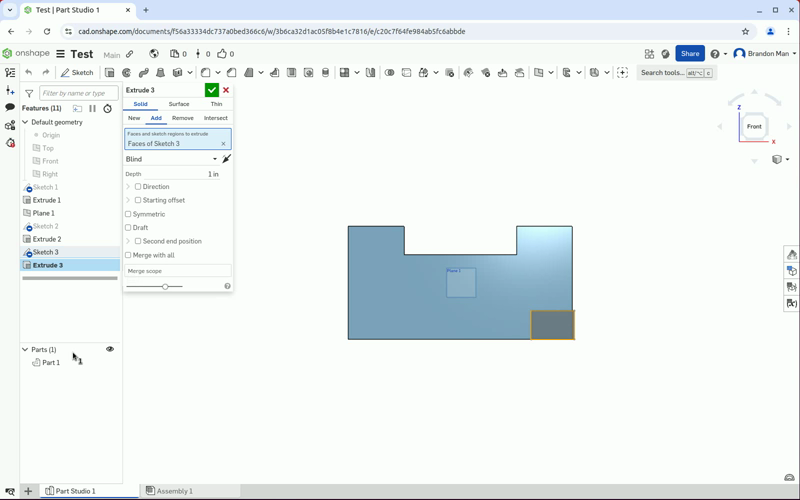
mouse_move(143, 106)
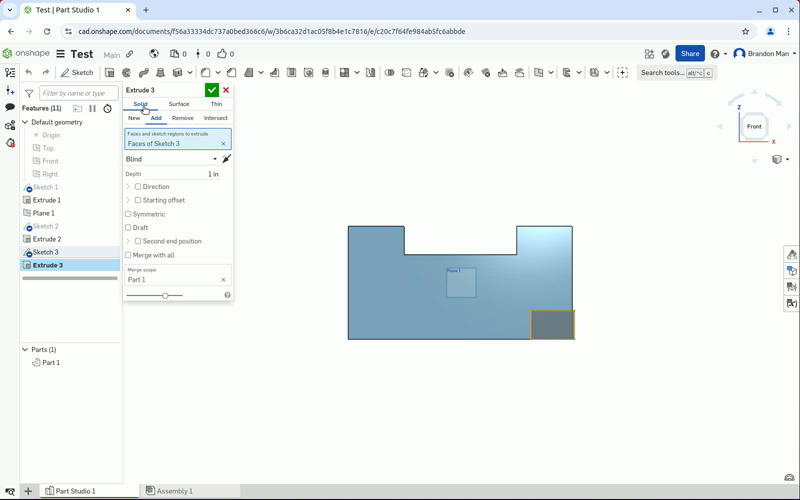
click(143, 106)
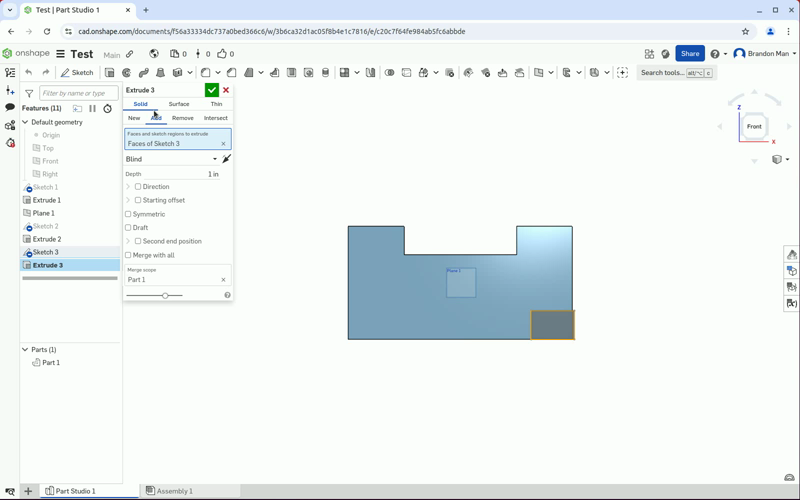
mouse_move(186, 120)
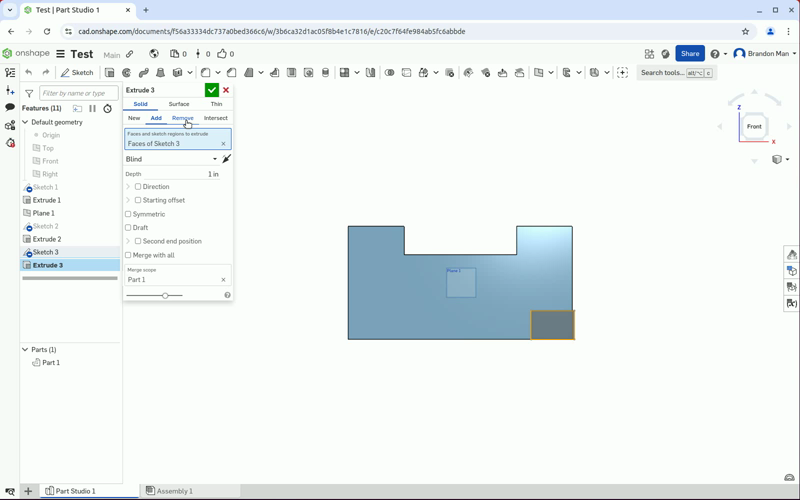
click(186, 120)
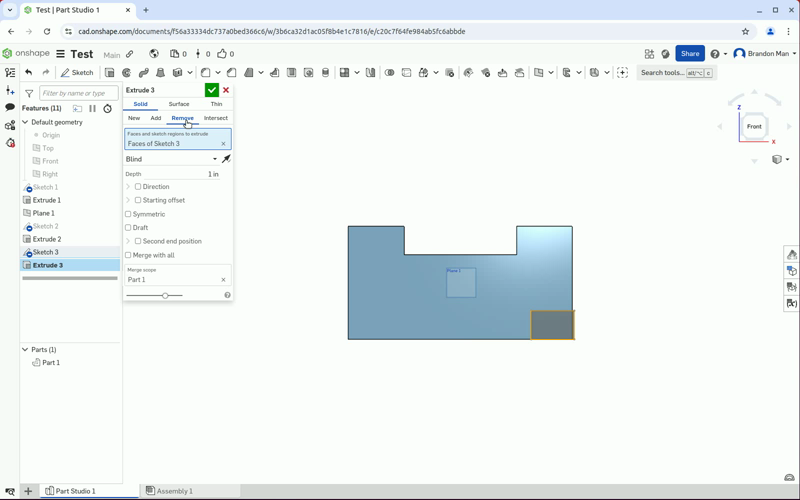
key(tab, 4)
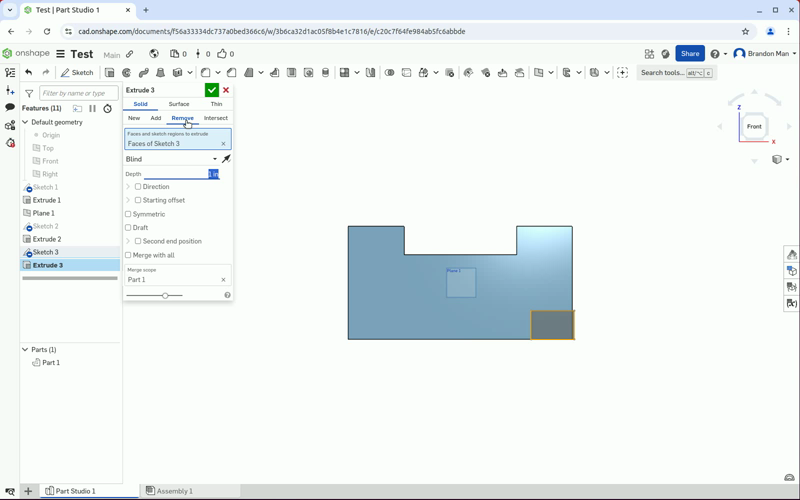
text(11.554)
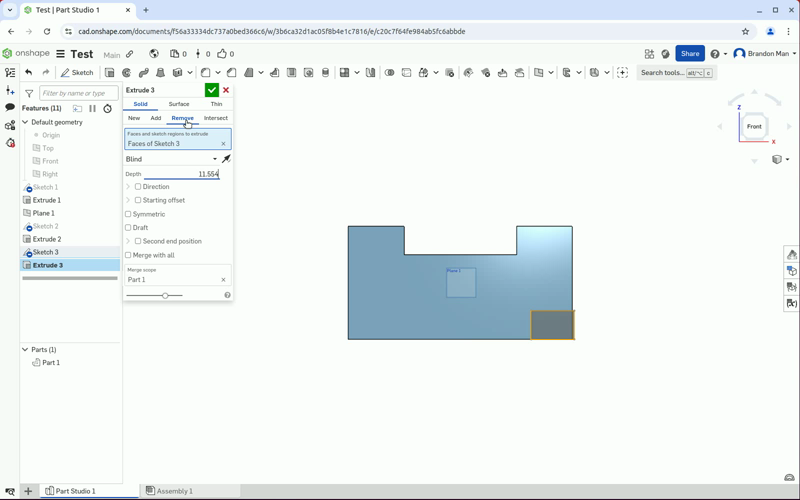
key(tab, 6)
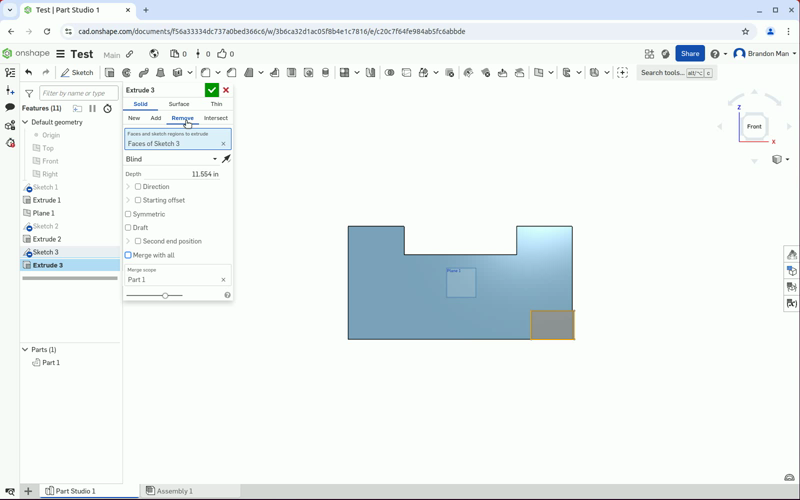
key(space)
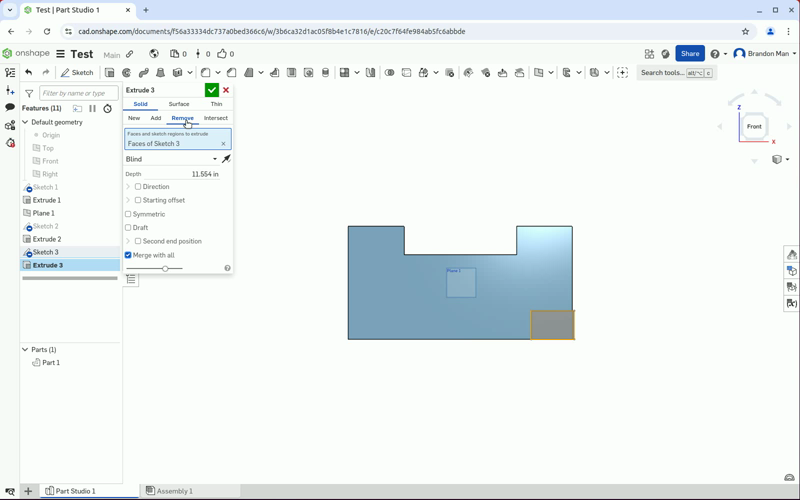
key(enter)
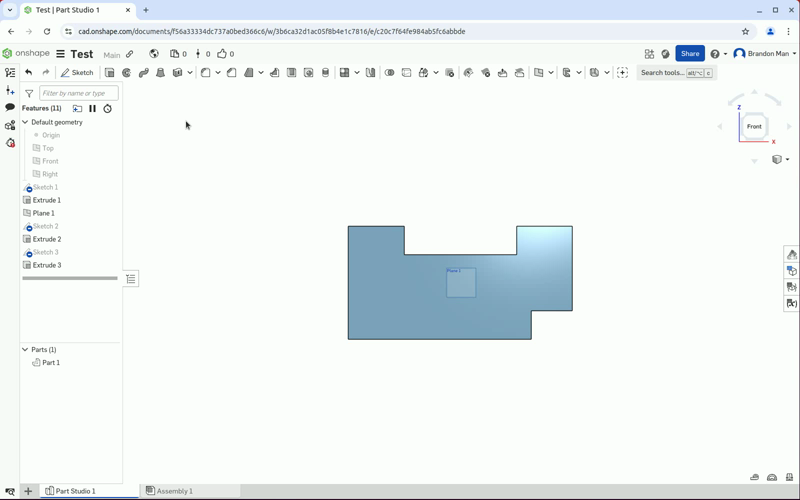
key(shift+h)
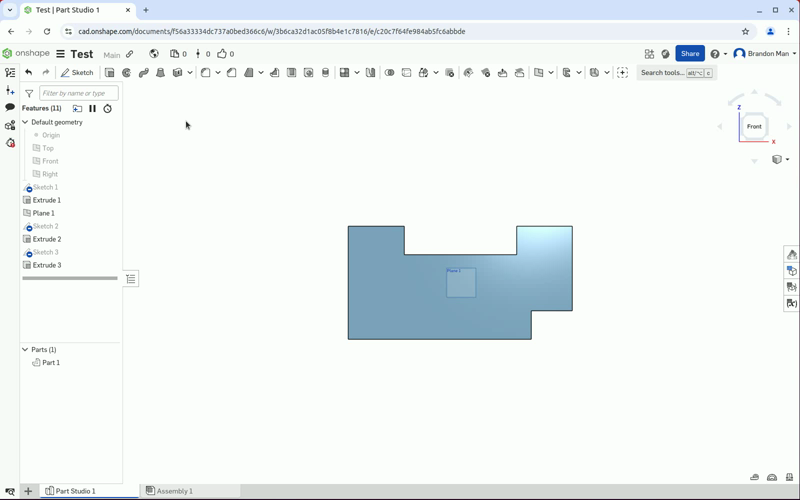
key(shift+h)
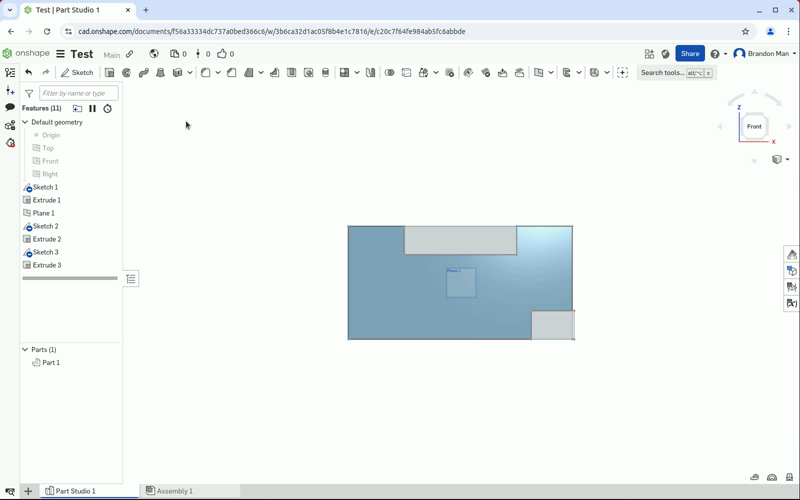
key(shift+7)
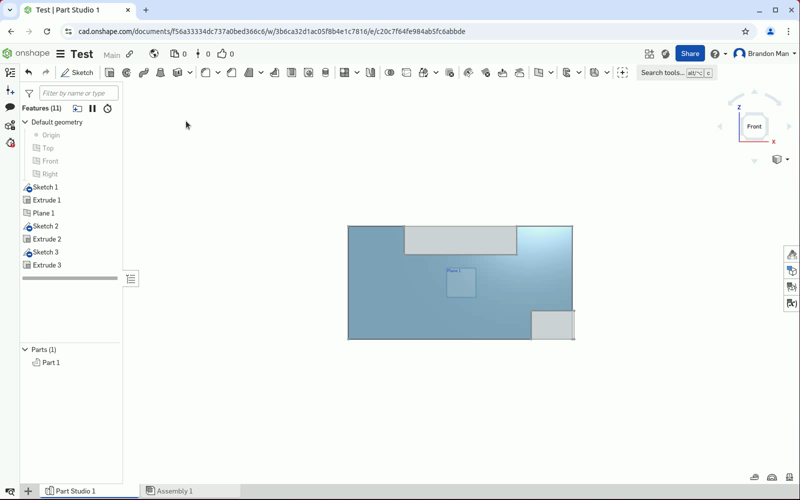
key(left, 2)
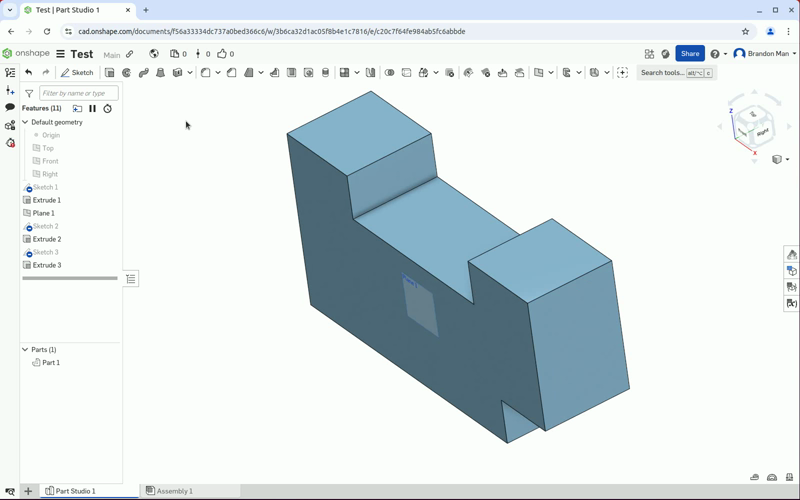
key(down, 2)
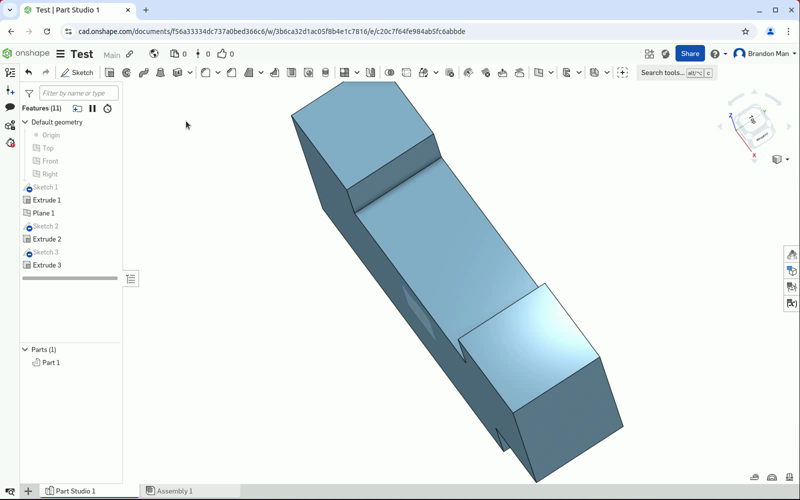
key(up, 2)
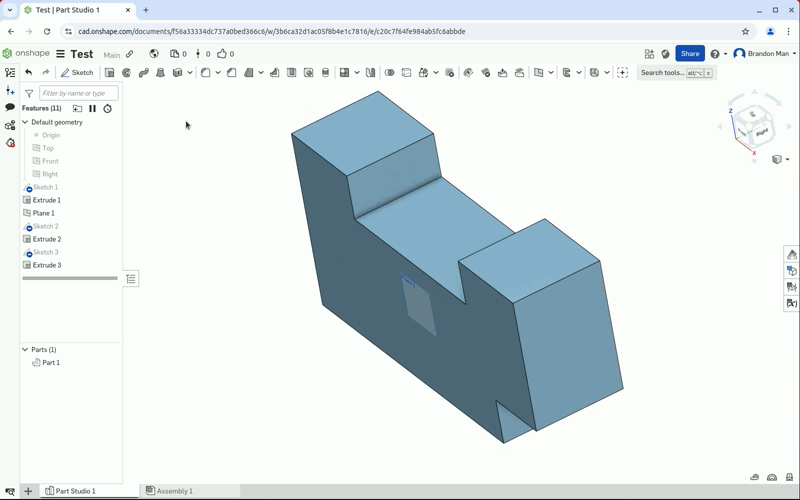
key(right, 2)
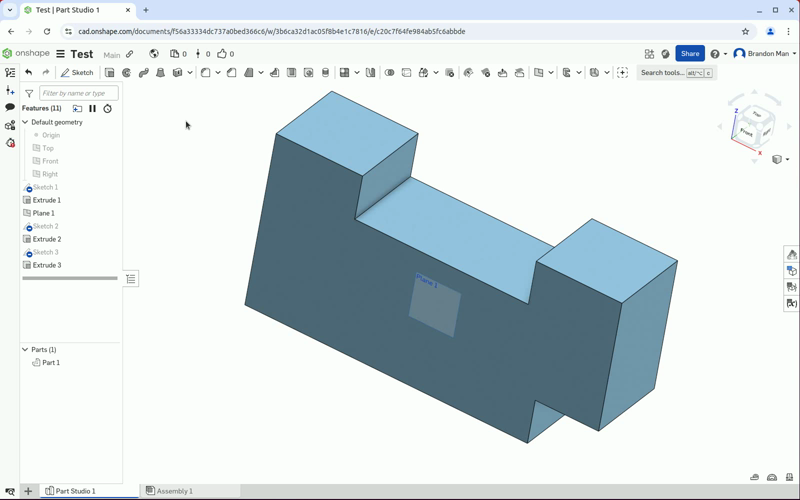
mouse_move(73, 189)
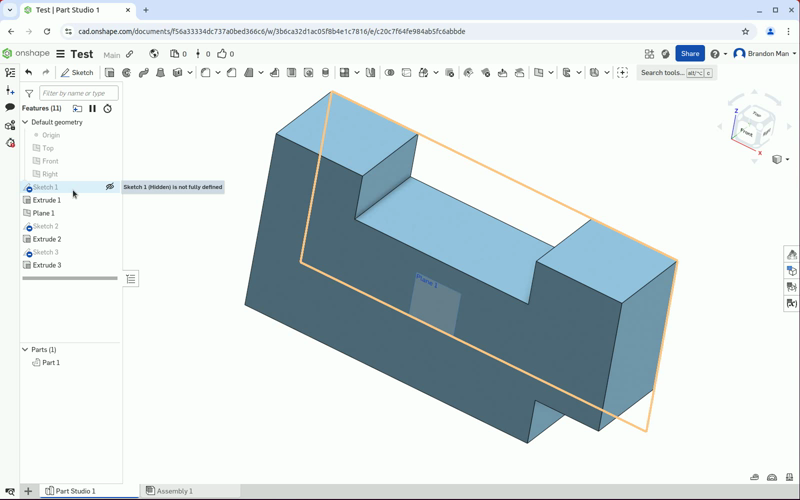
click(73, 189)